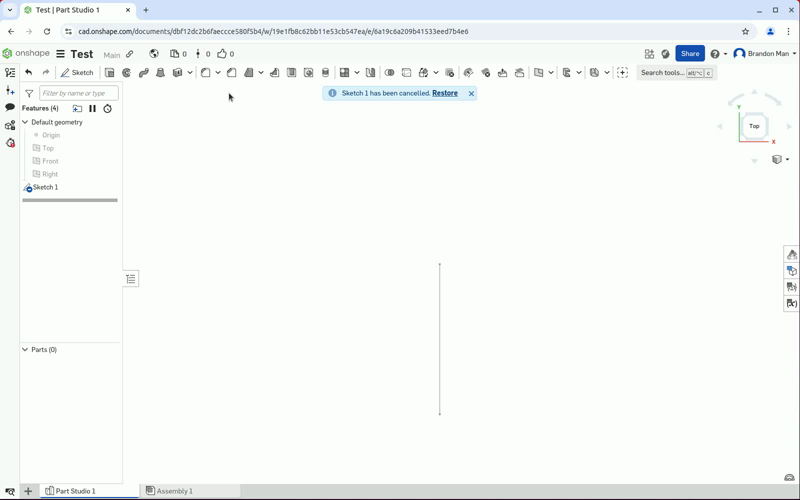
key(shift+h)
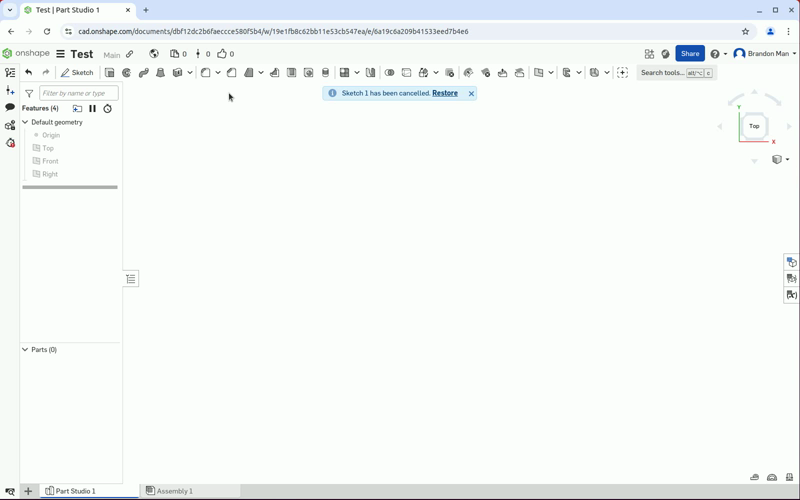
mouse_move(73, 352)
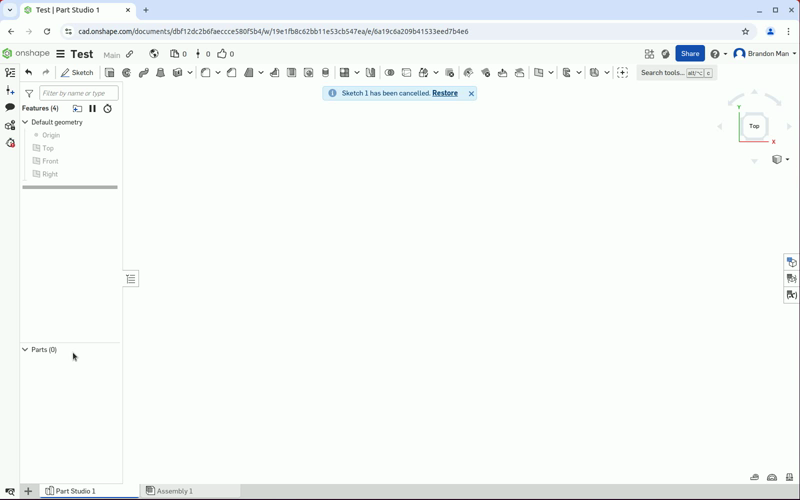
key(y)
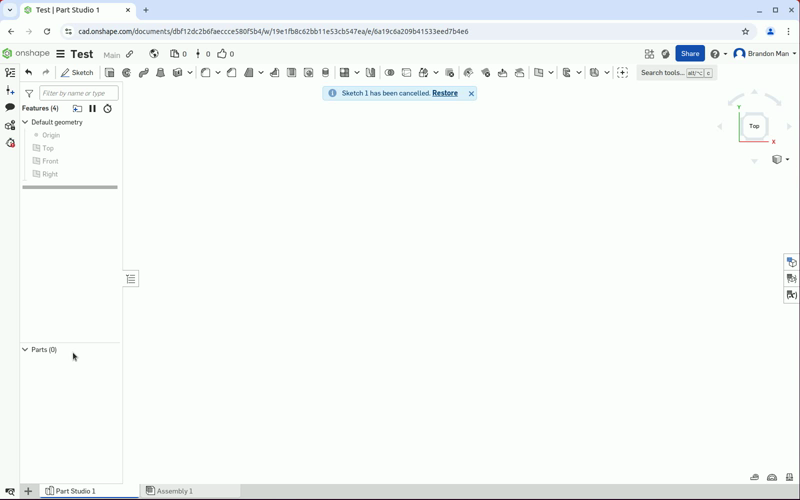
key(shift+p)
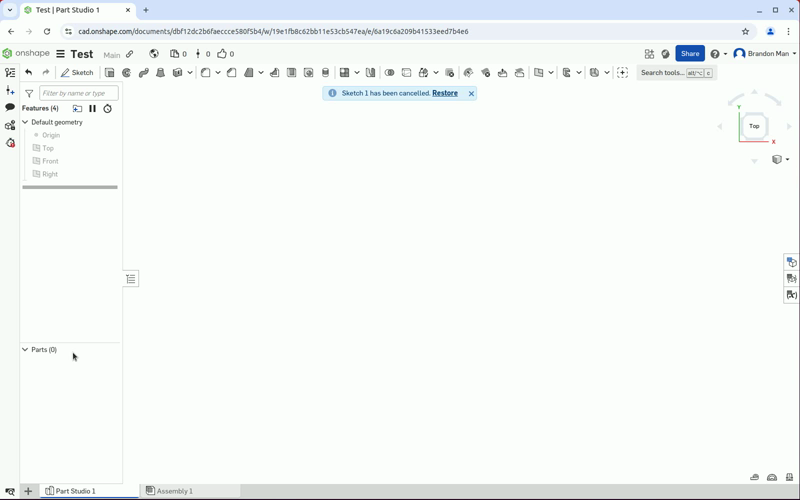
key(space)
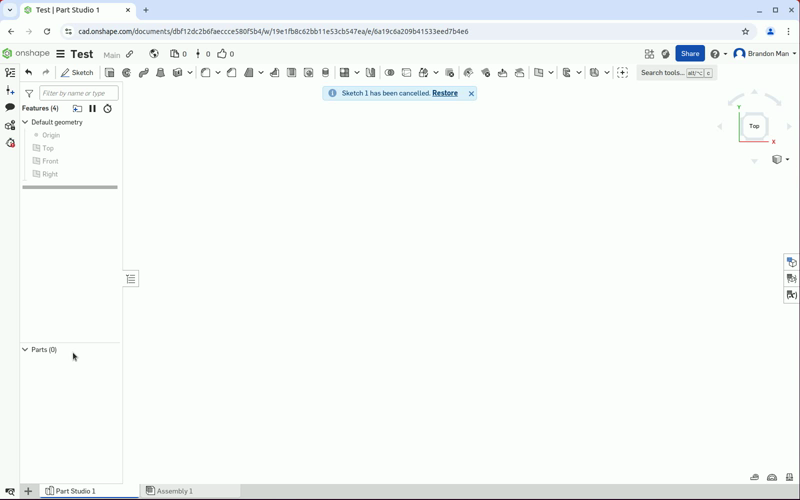
key_down(shift)
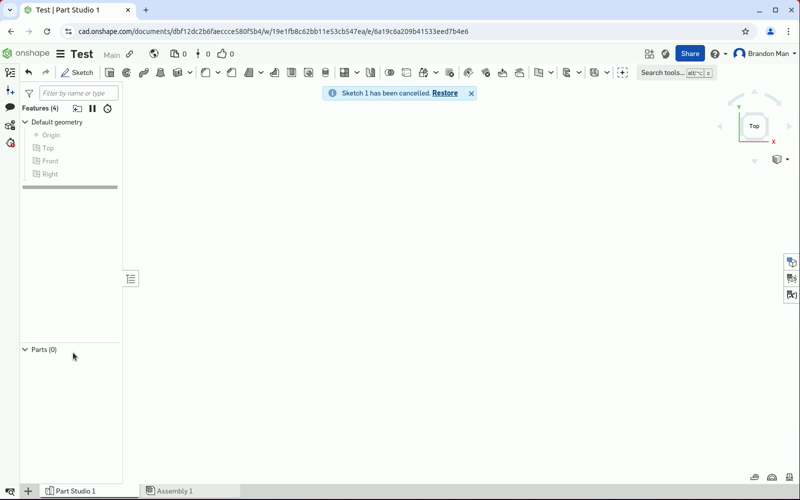
key(up)
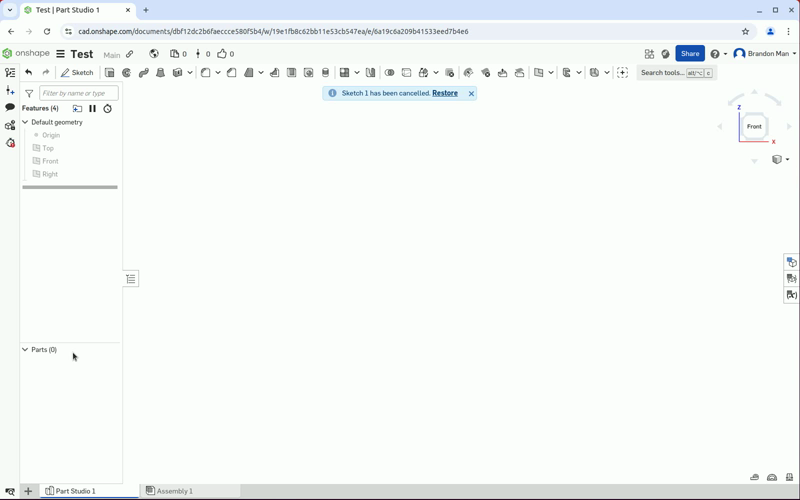
key_up(shift)
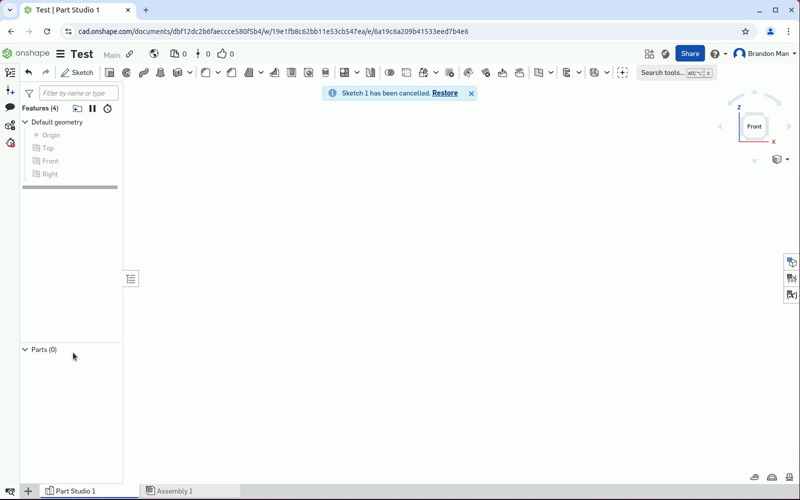
mouse_move(73, 352)
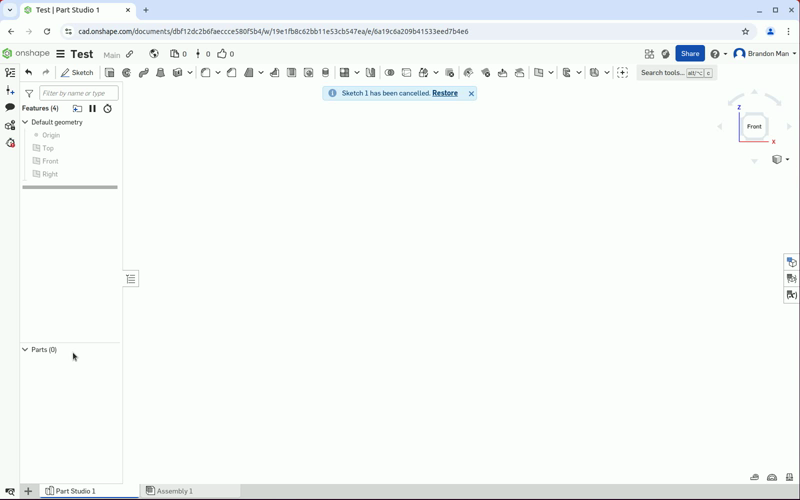
key(shift+y)
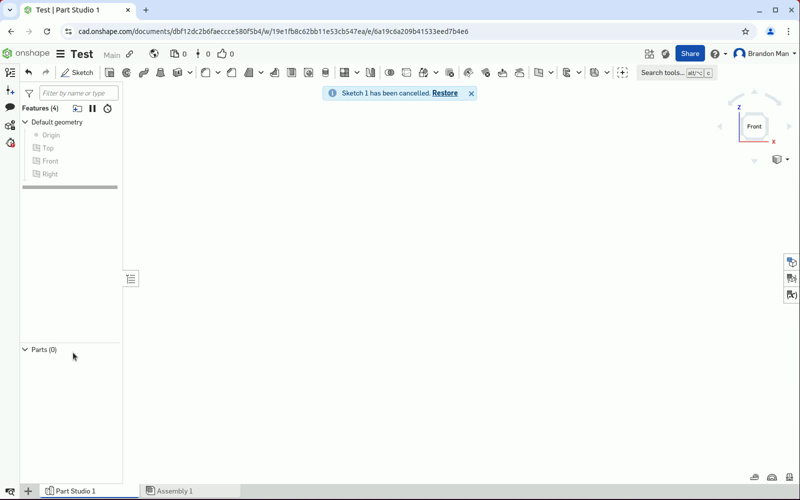
key(shift+s)
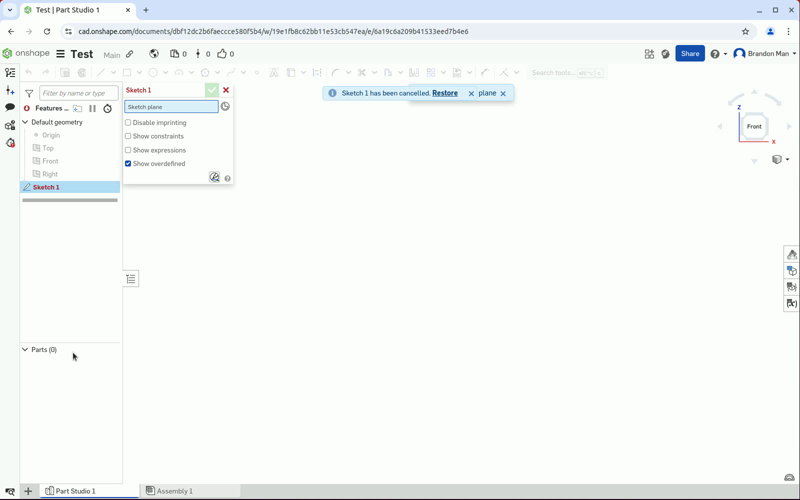
mouse_move(73, 163)
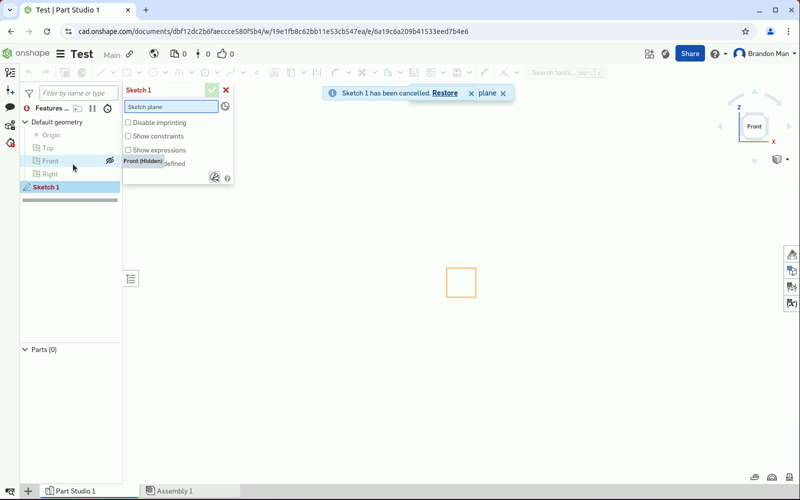
click(73, 163)
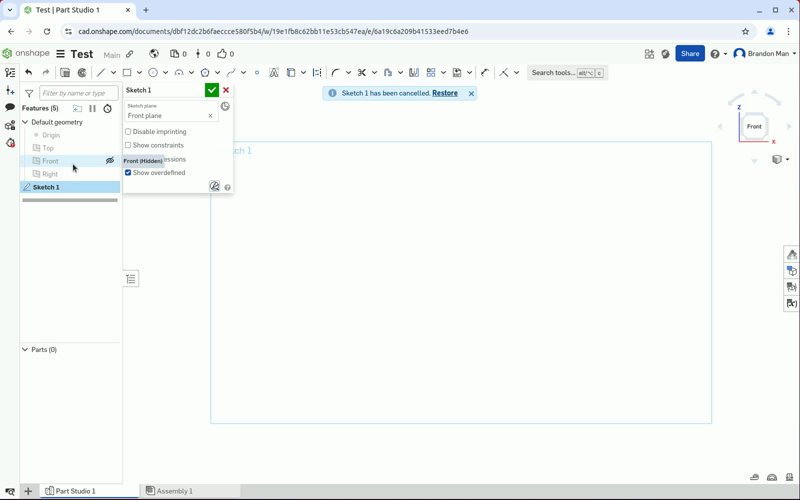
mouse_move(73, 352)
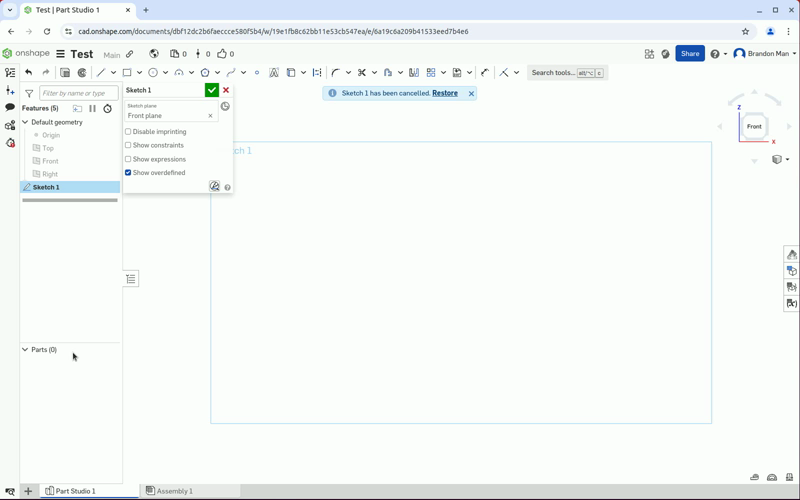
key(y)
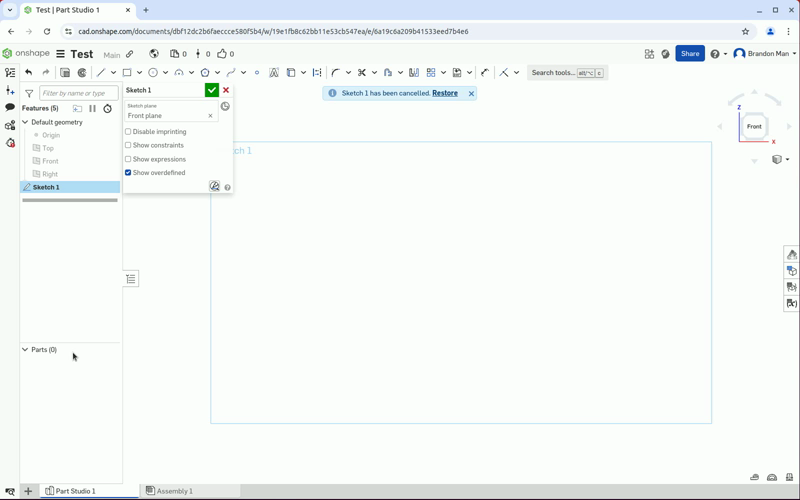
key(c)
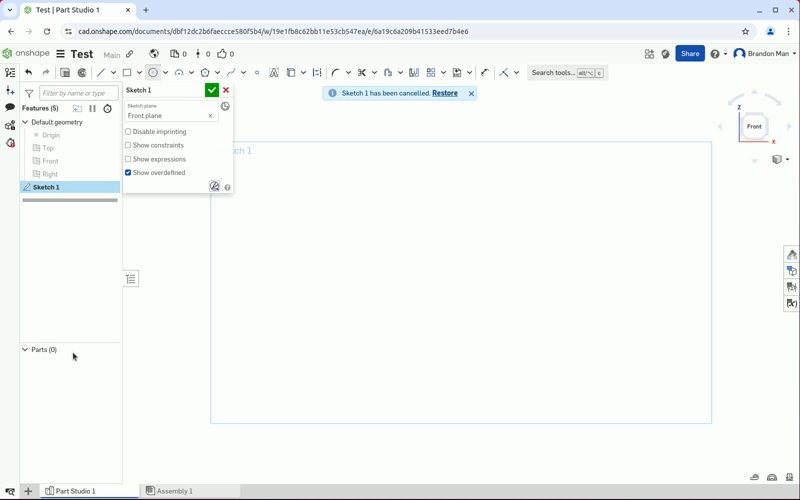
key_down(shift)
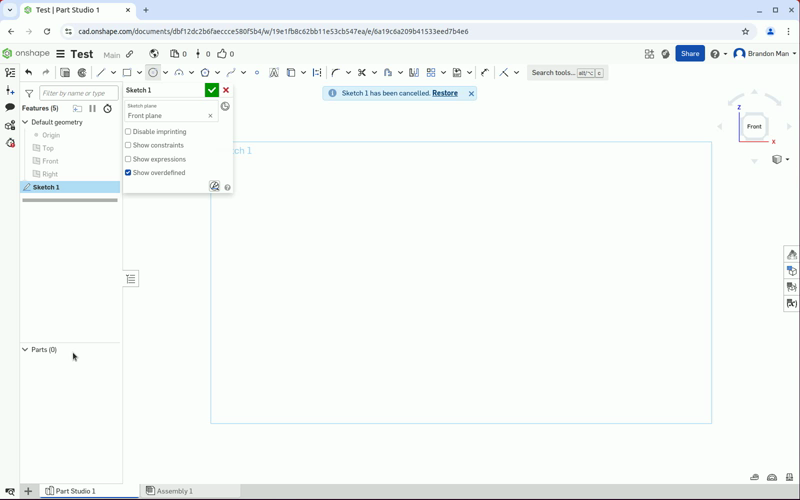
mouse_move(461, 282)
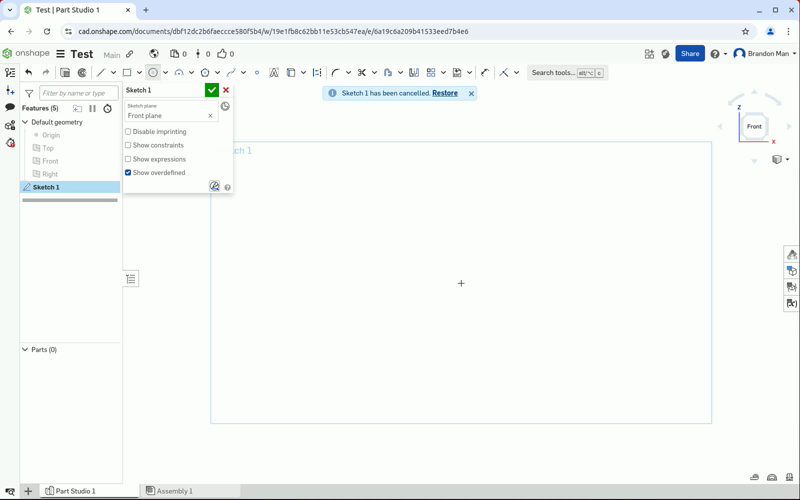
click(461, 282)
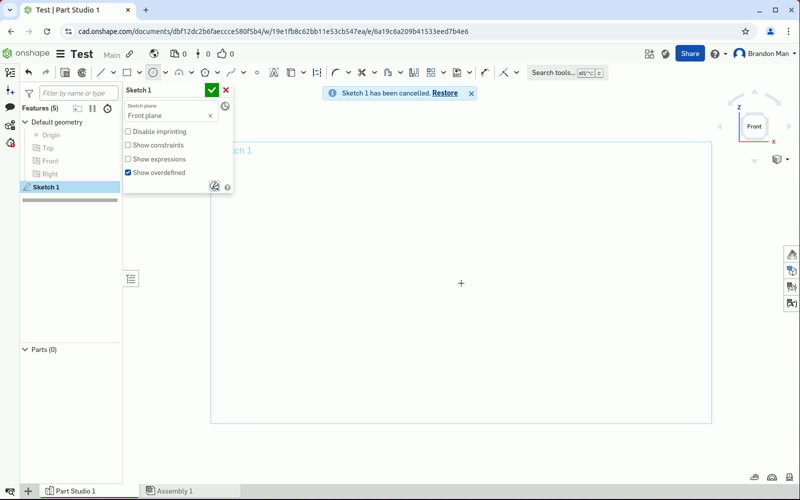
key_up(shift)
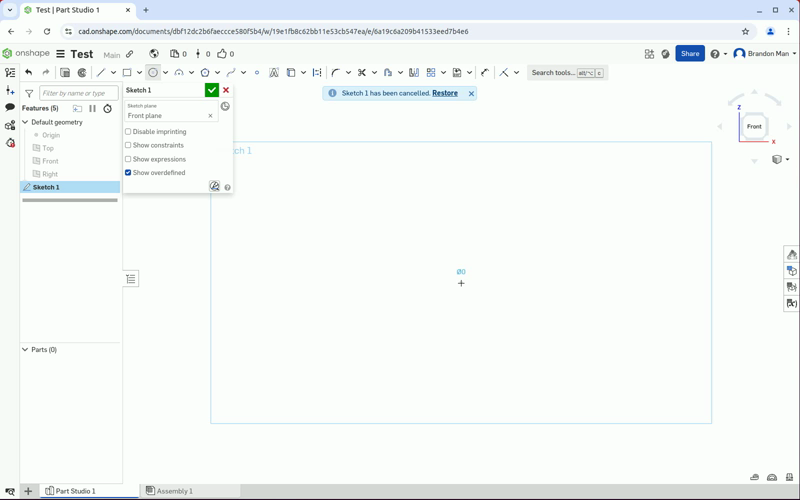
mouse_move(490, 282)
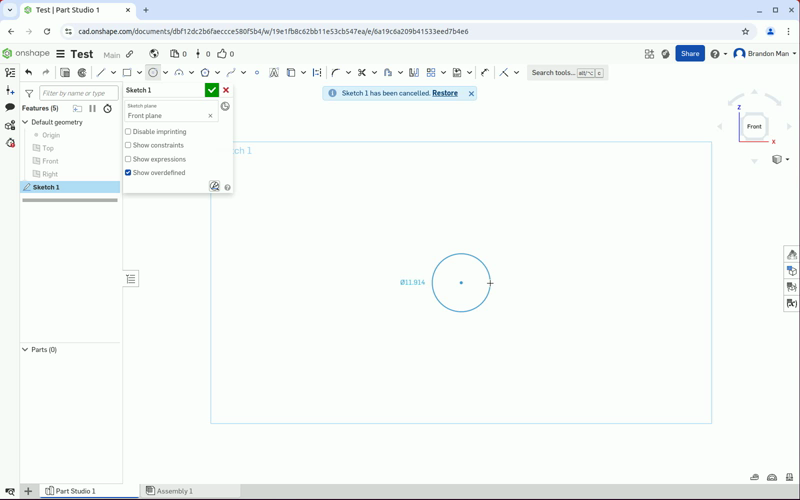
click(490, 282)
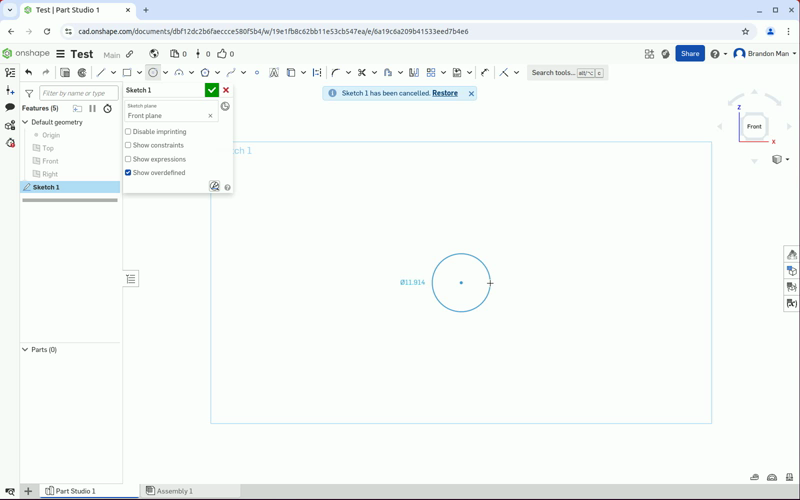
key(esc)
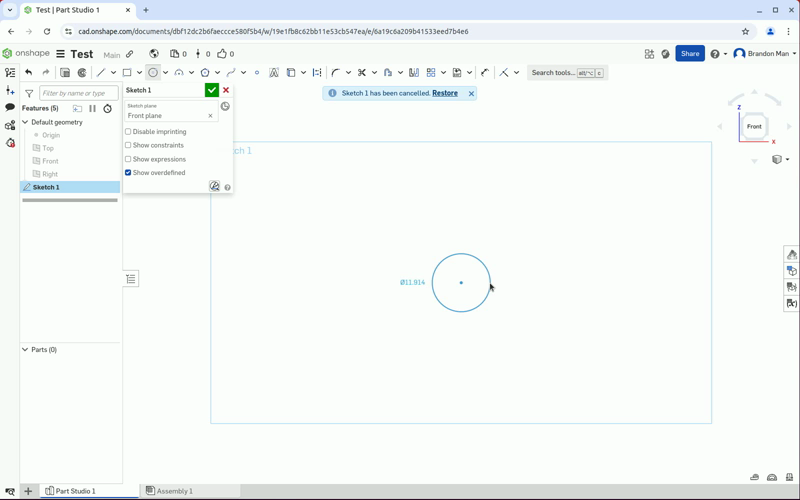
mouse_move(474, 288)
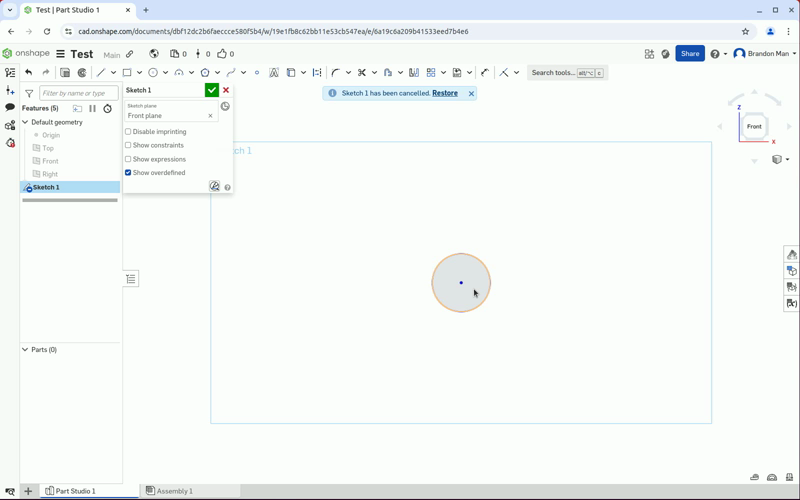
click(474, 288)
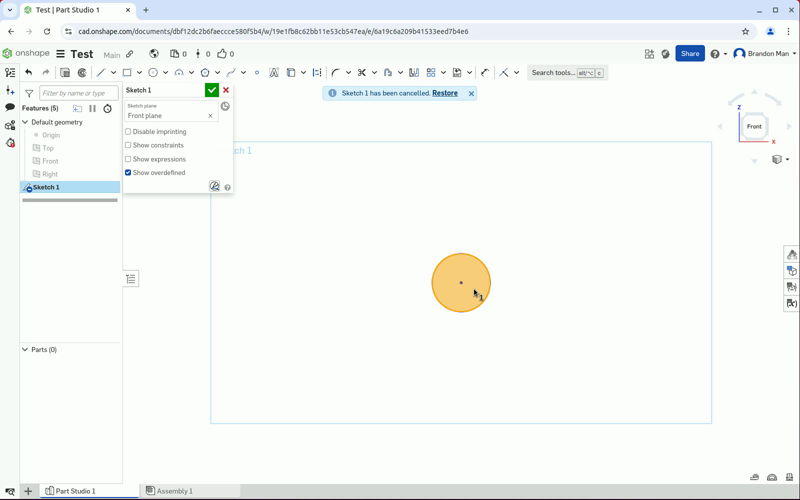
mouse_move(73, 352)
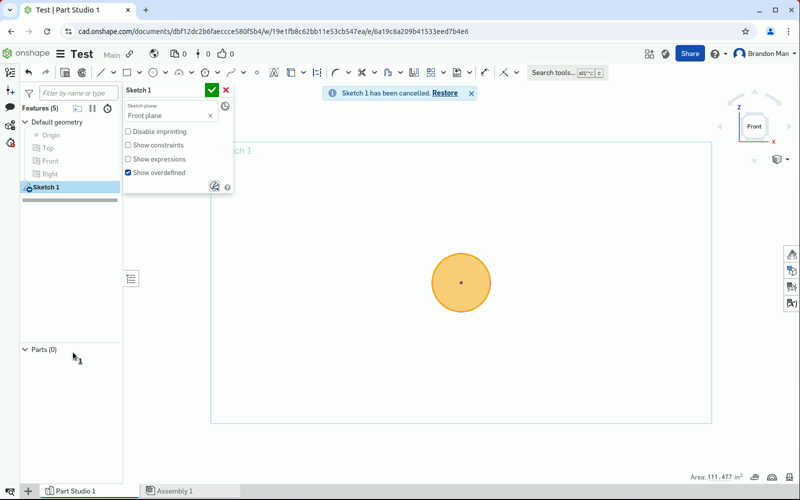
key(shift+y)
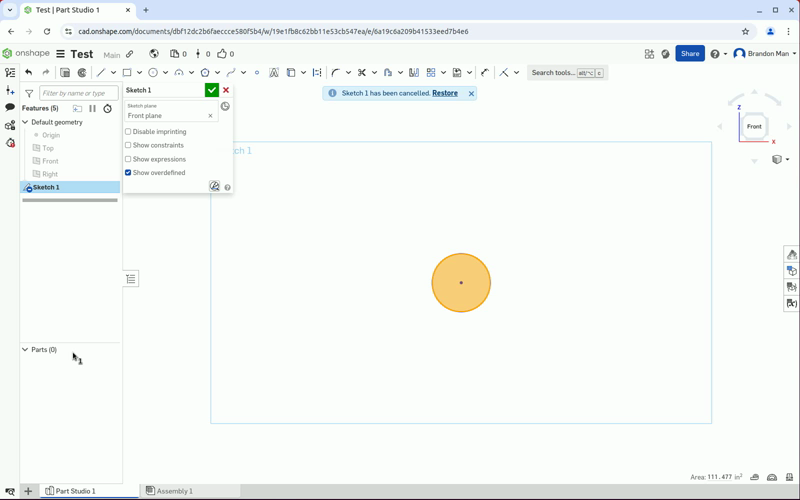
key(shift+e)
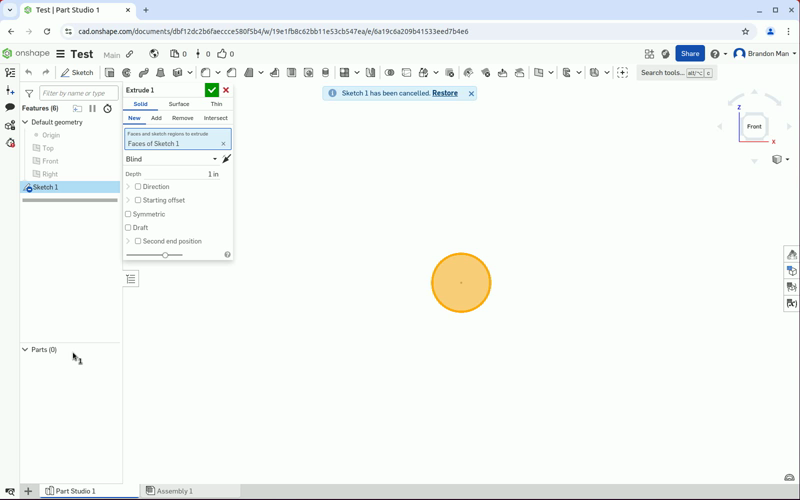
mouse_move(143, 106)
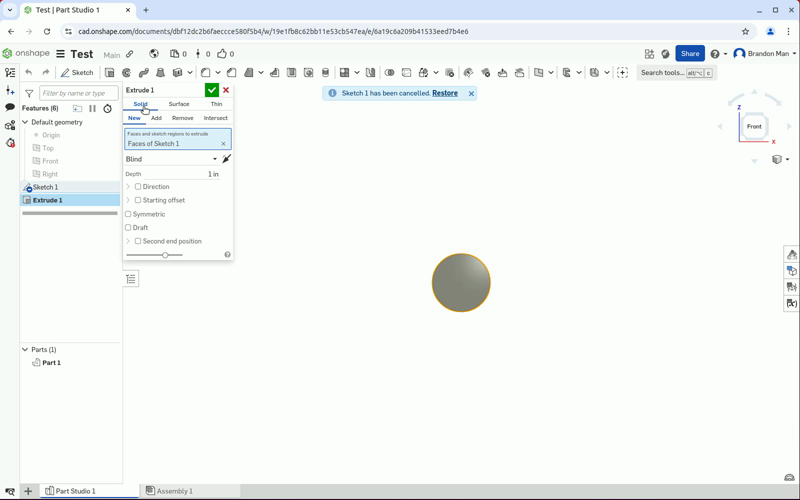
click(143, 106)
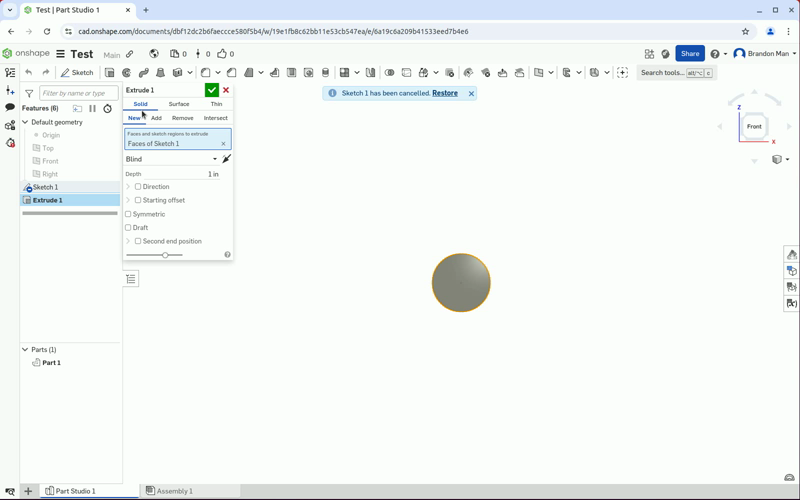
mouse_move(137, 120)
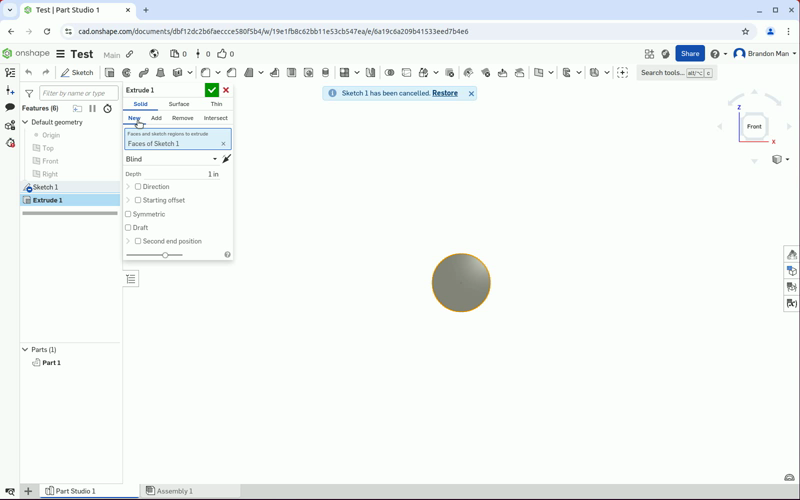
click(137, 120)
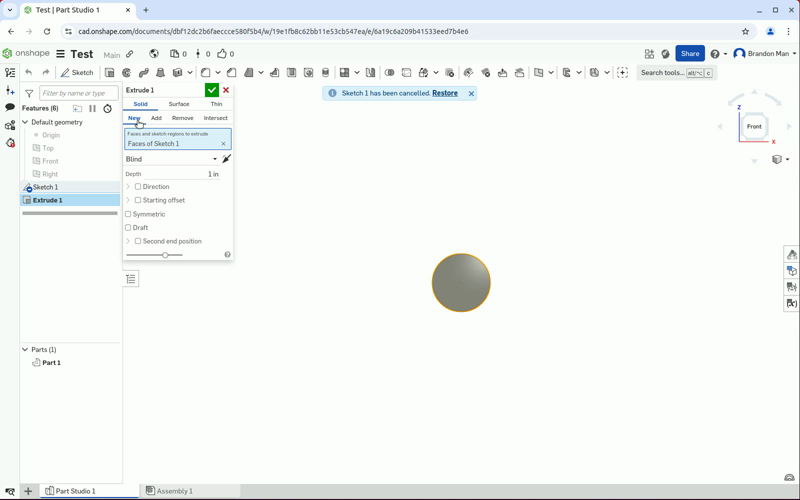
key(tab, 4)
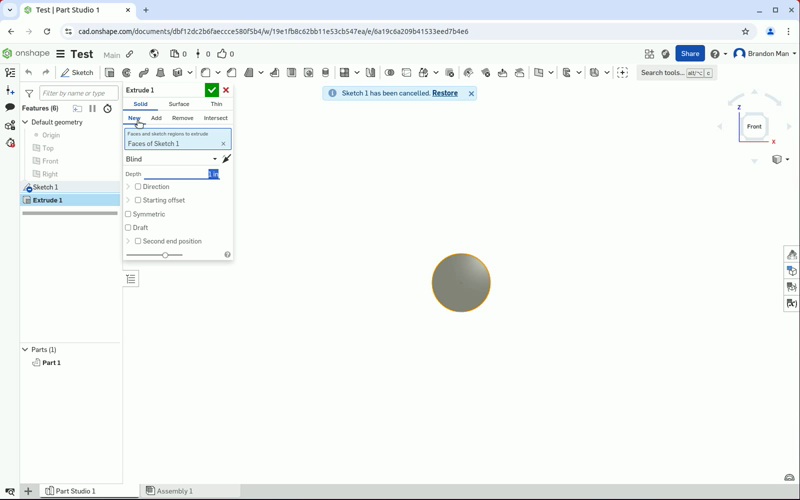
text(23.108)
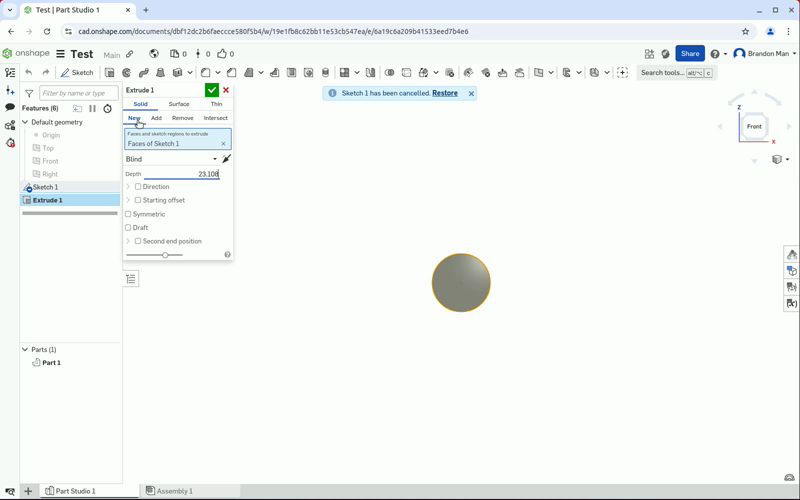
key(enter)
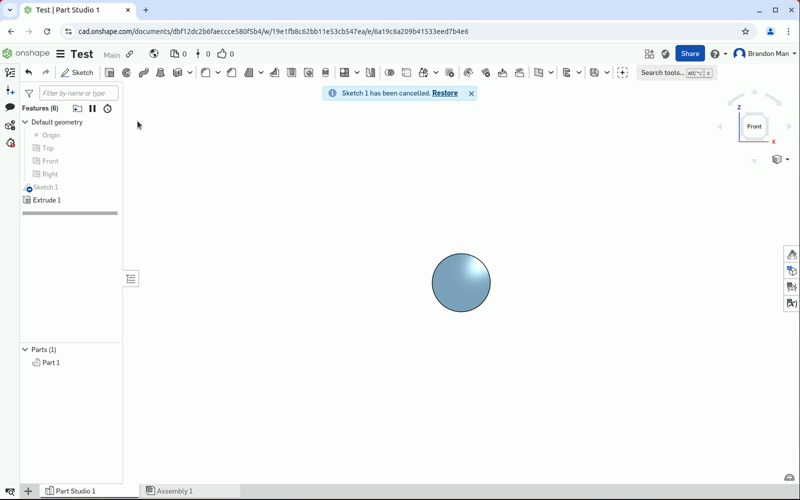
key(shift+h)
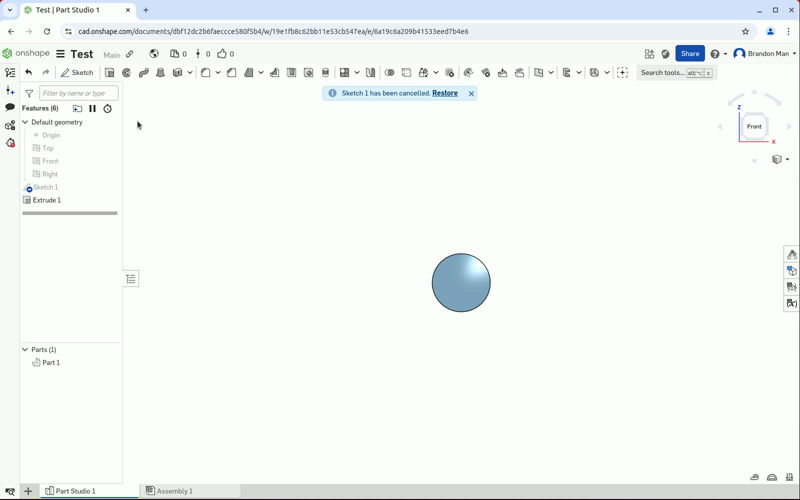
key(shift+h)
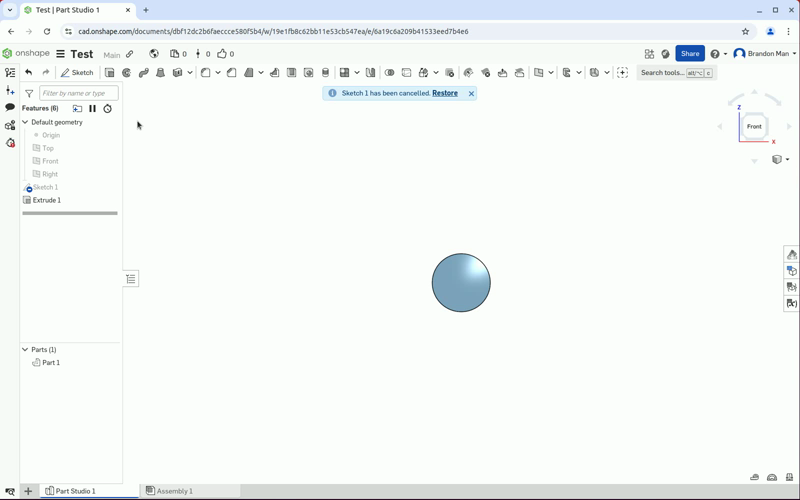
mouse_move(73, 189)
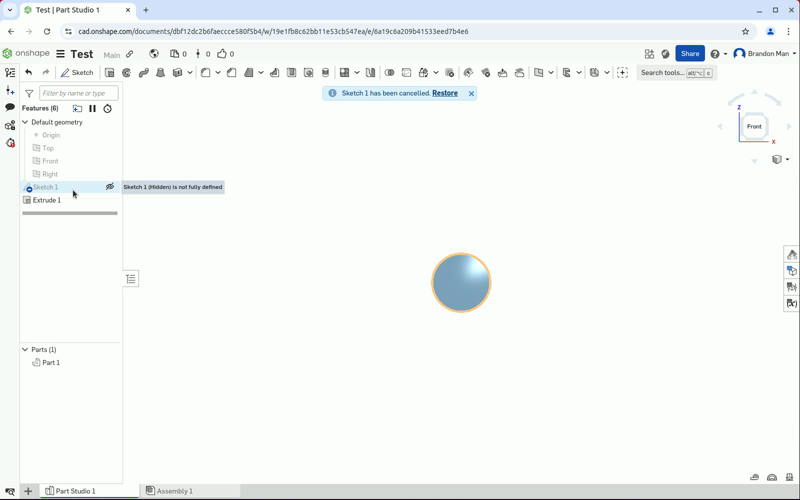
click(73, 189)
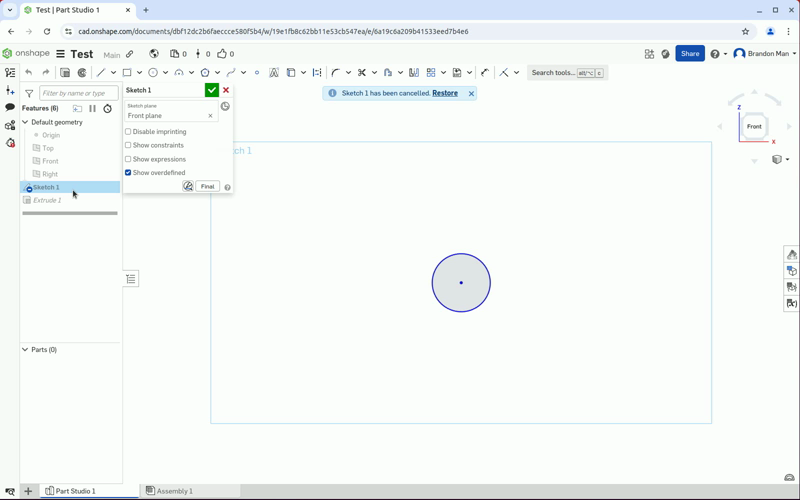
mouse_move(229, 92)
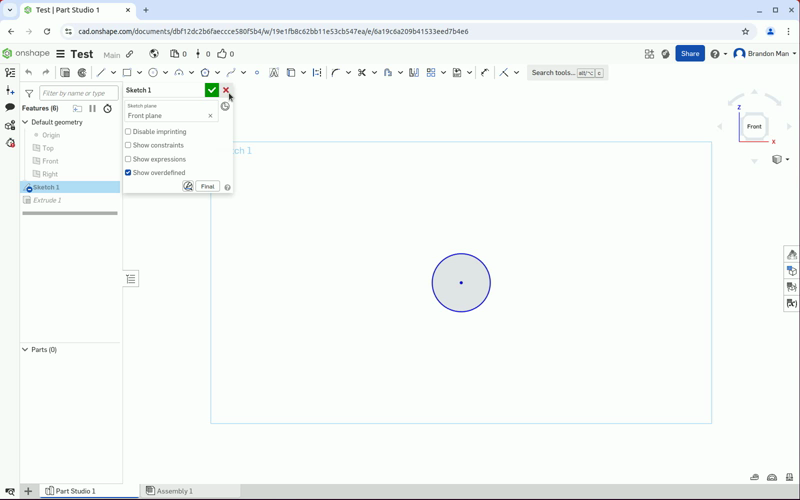
click(229, 92)
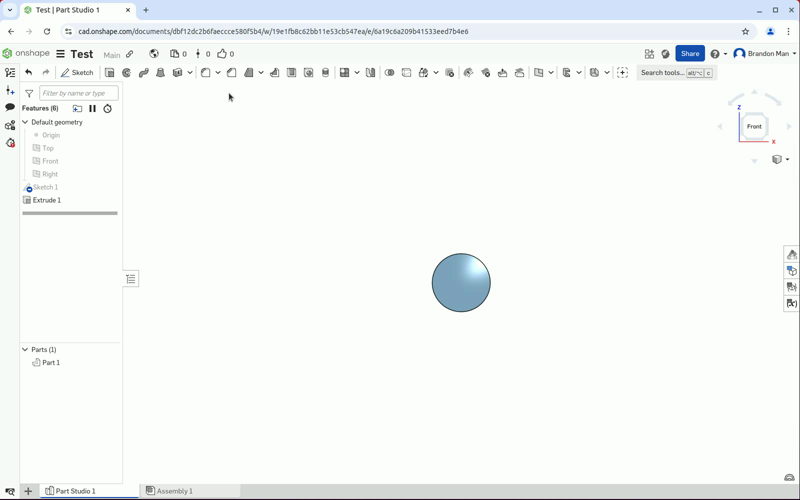
mouse_move(541, 75)
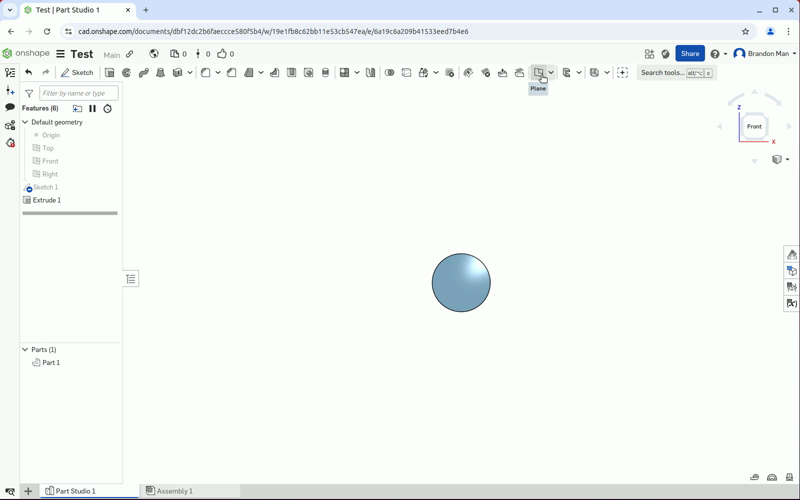
click(541, 75)
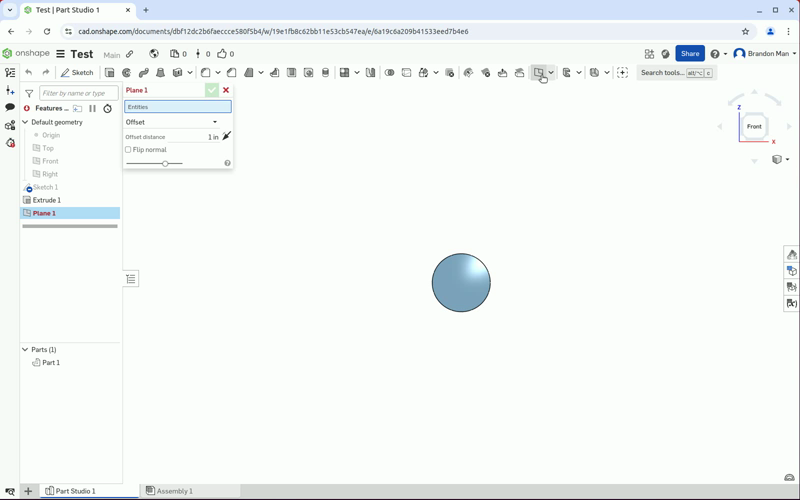
mouse_move(73, 163)
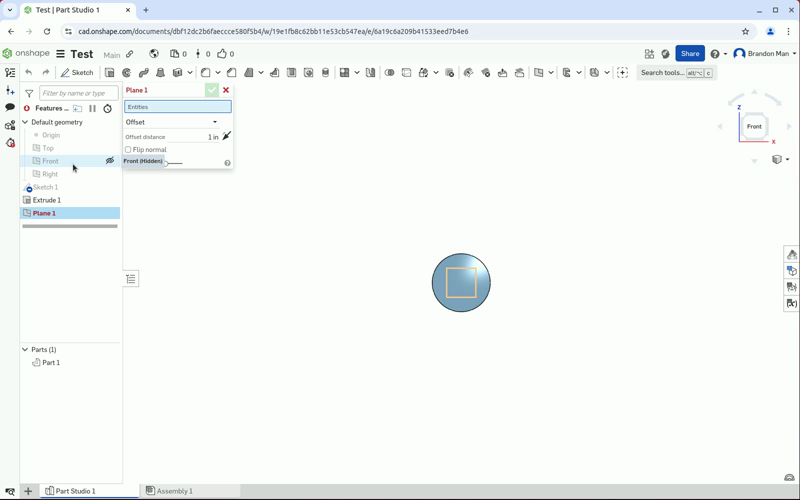
click(73, 163)
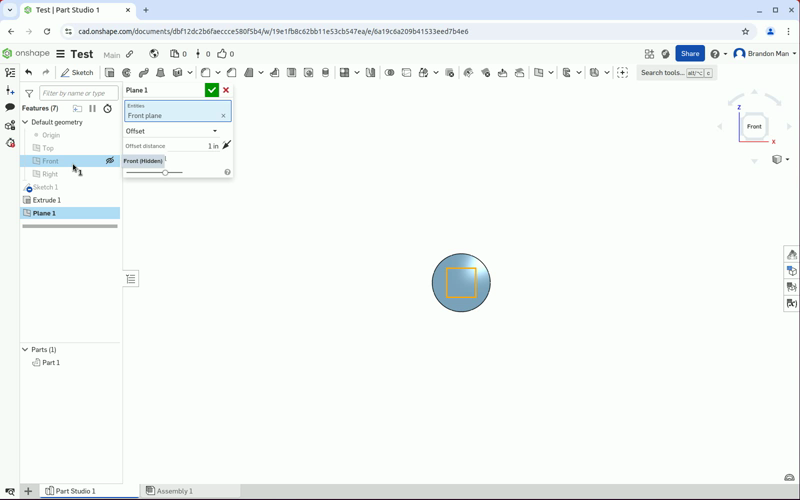
key(tab, 2)
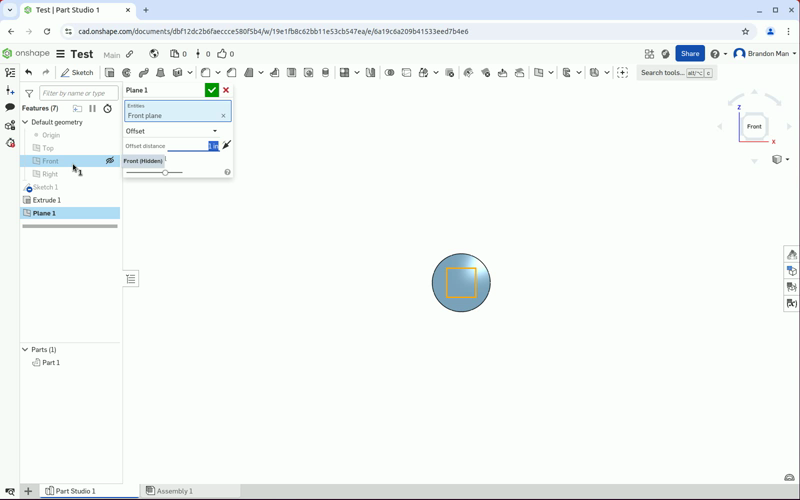
text(23.108)
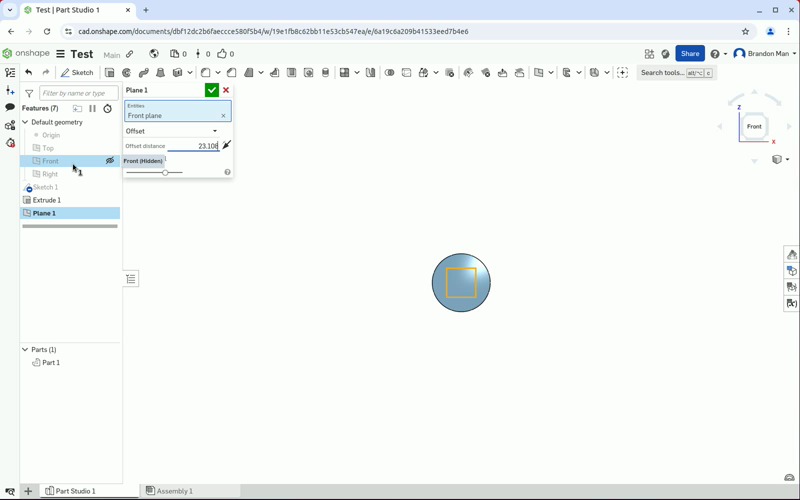
key(enter, 2)
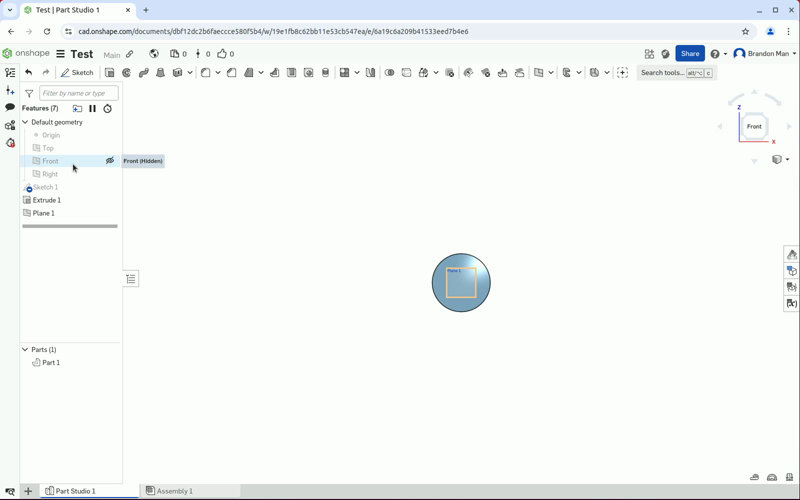
key(shift+s)
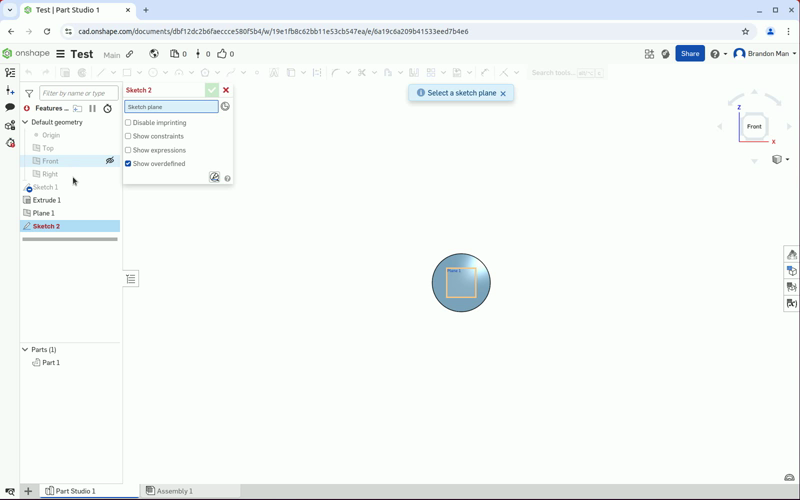
mouse_move(73, 215)
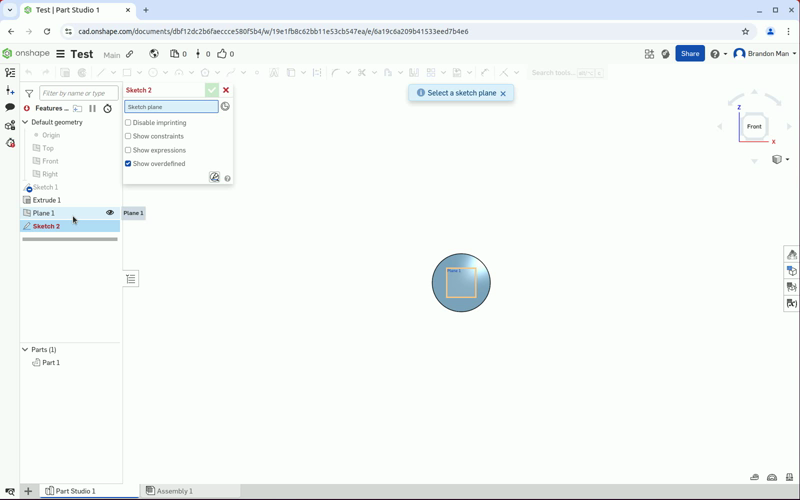
click(73, 215)
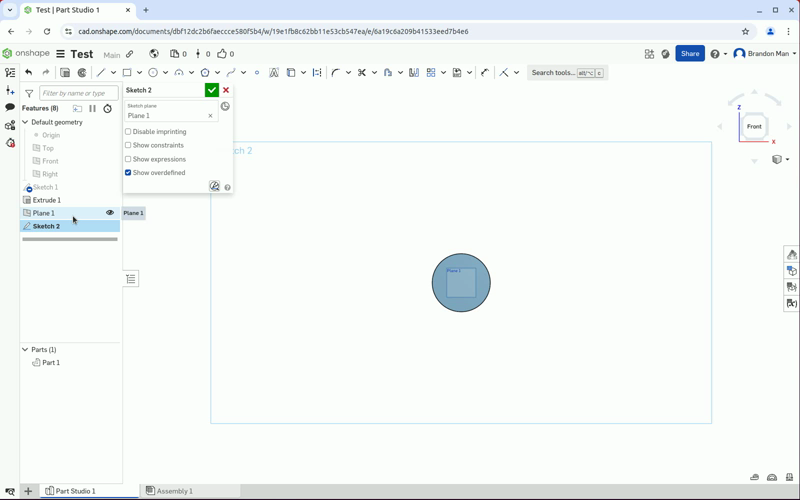
mouse_move(73, 352)
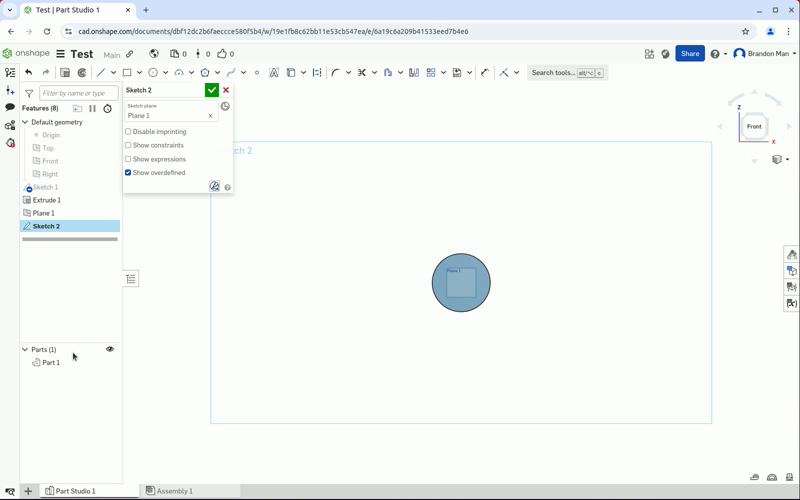
key(y)
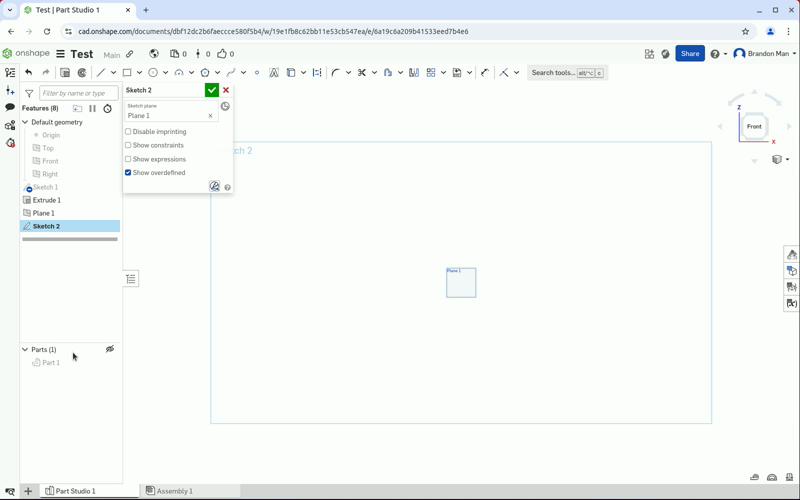
key(c)
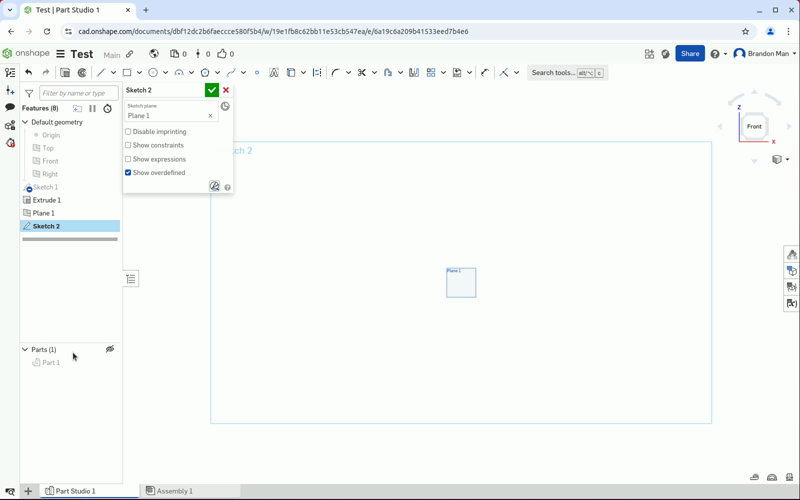
key_down(shift)
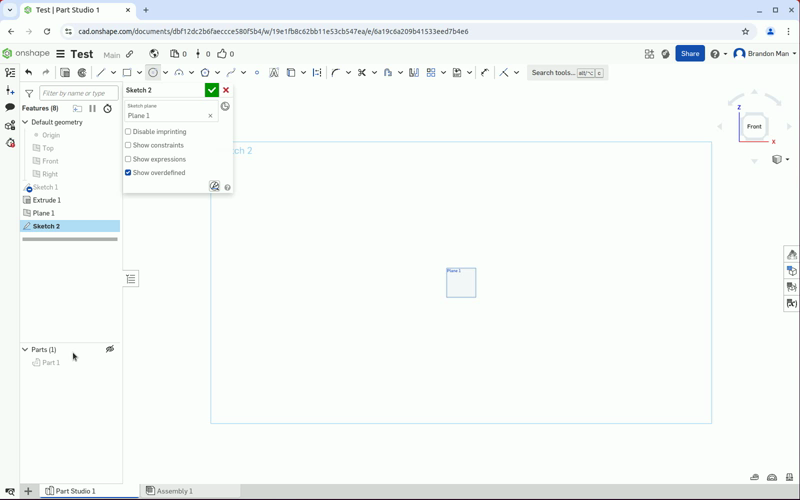
mouse_move(461, 282)
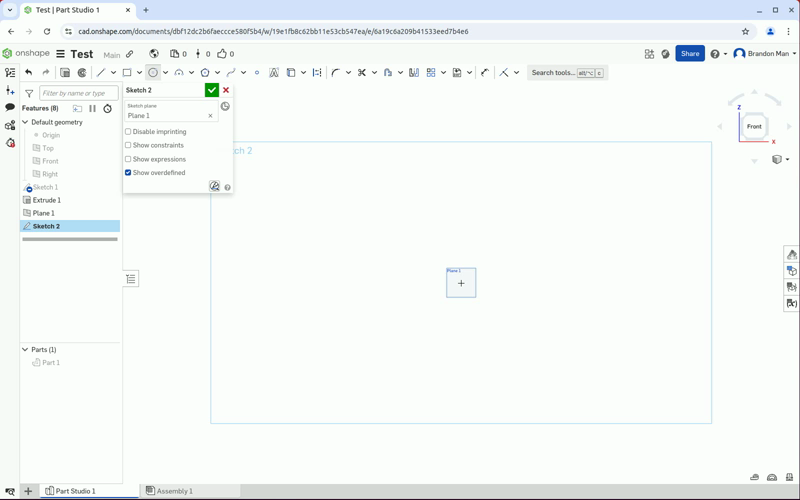
click(461, 282)
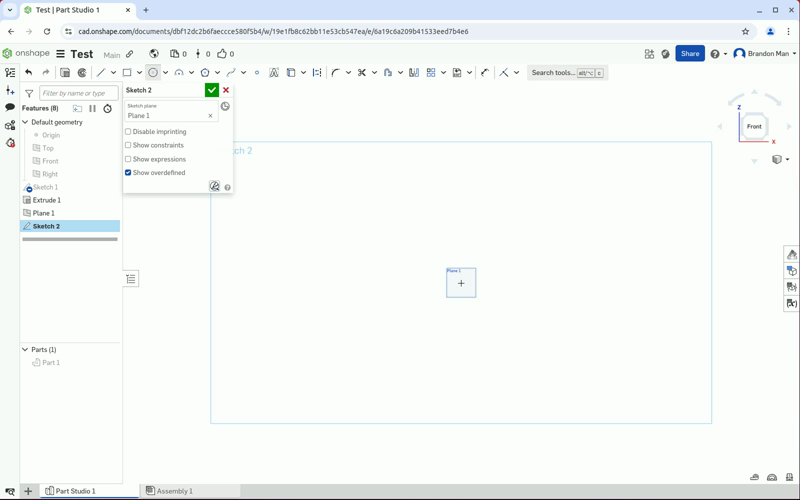
key_up(shift)
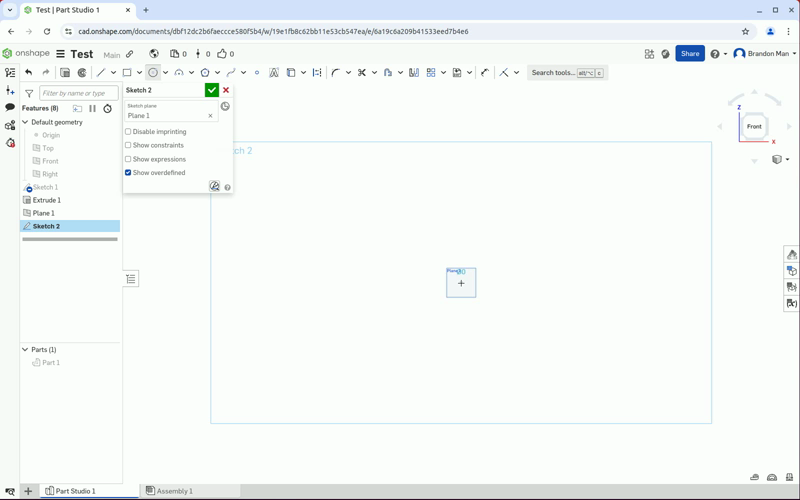
mouse_move(477, 282)
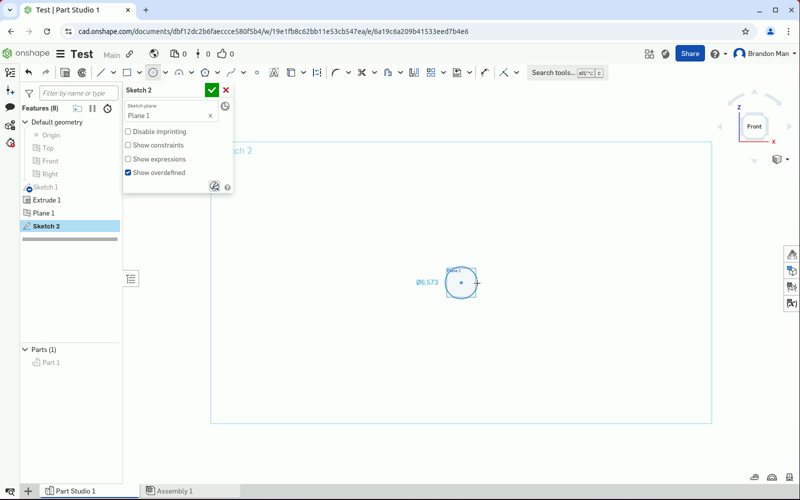
click(477, 282)
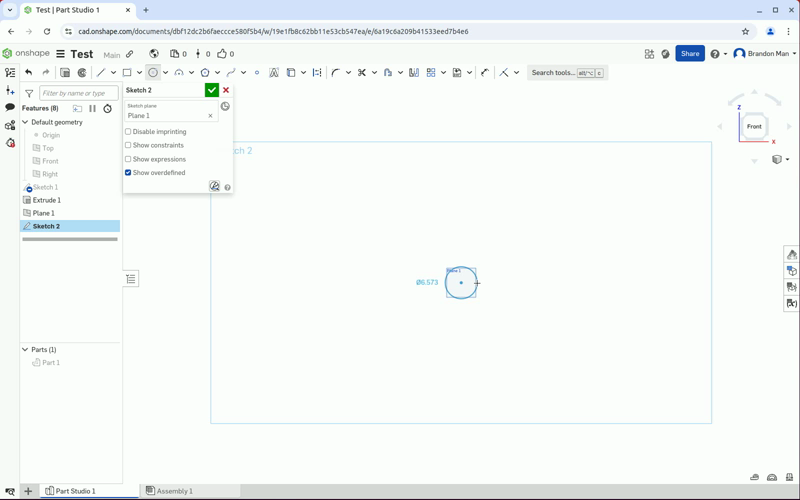
key(esc)
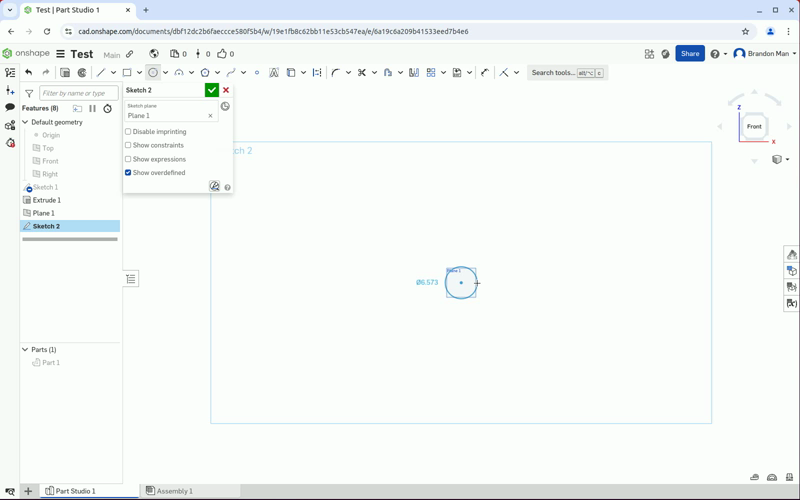
mouse_move(457, 288)
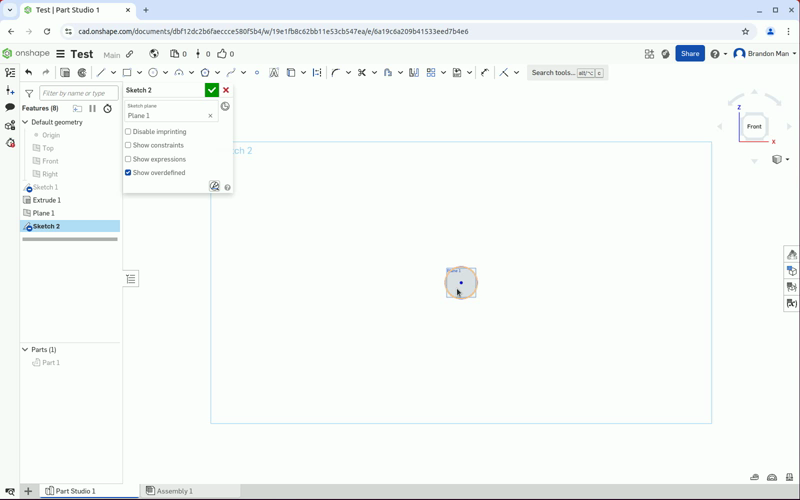
scroll(6)
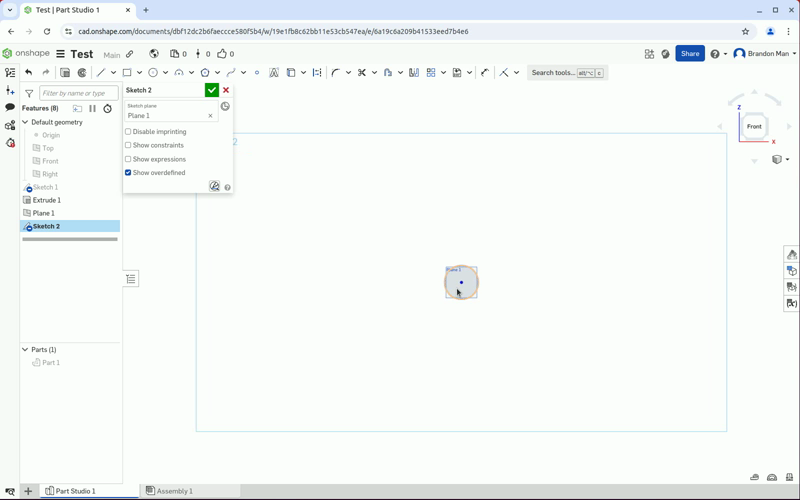
scroll(6)
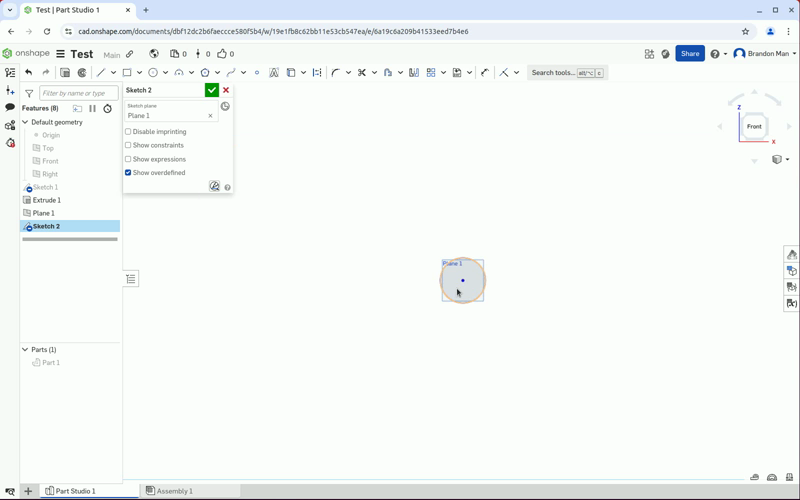
scroll(6)
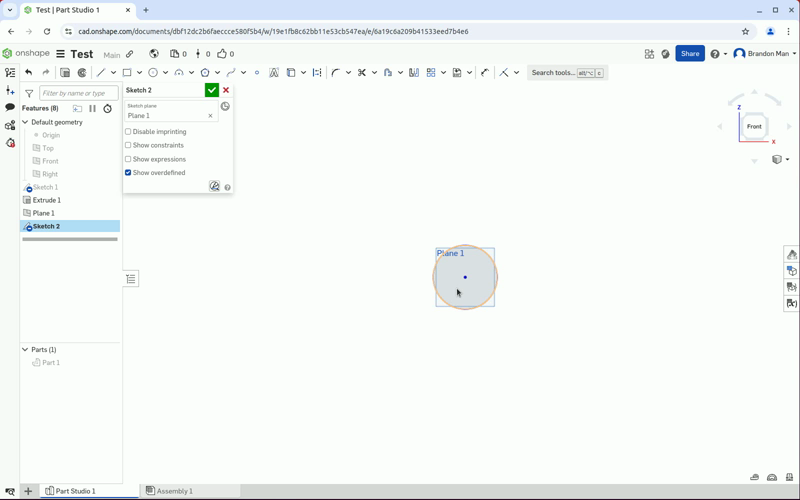
scroll(6)
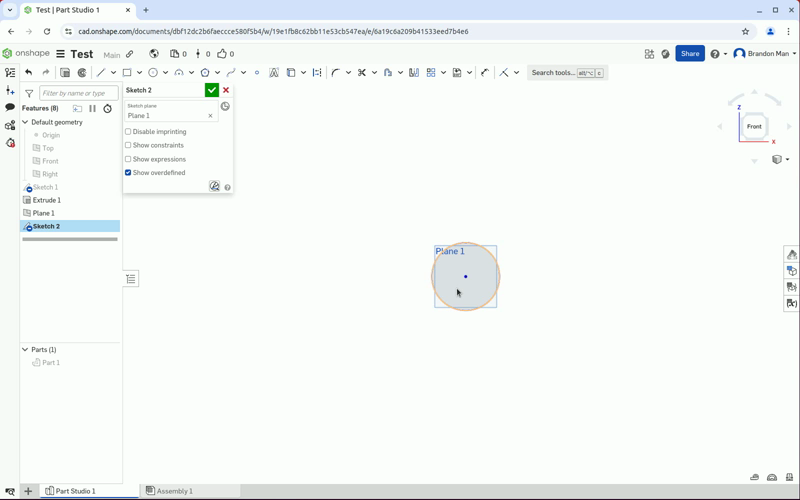
scroll(6)
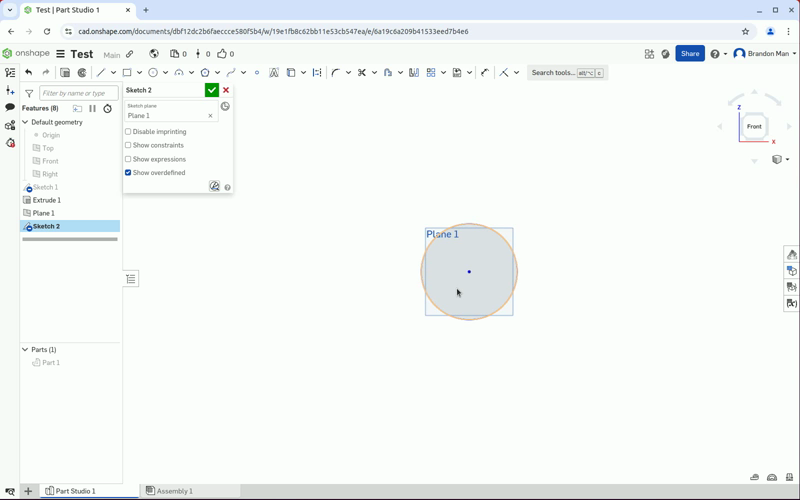
scroll(6)
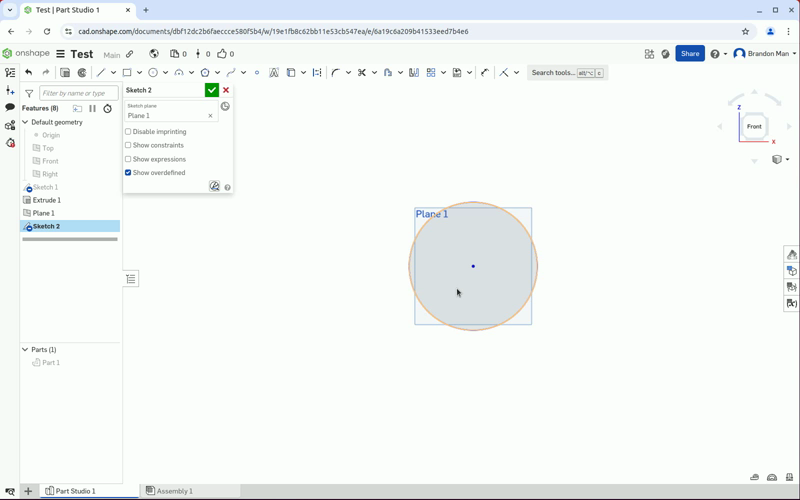
scroll(6)
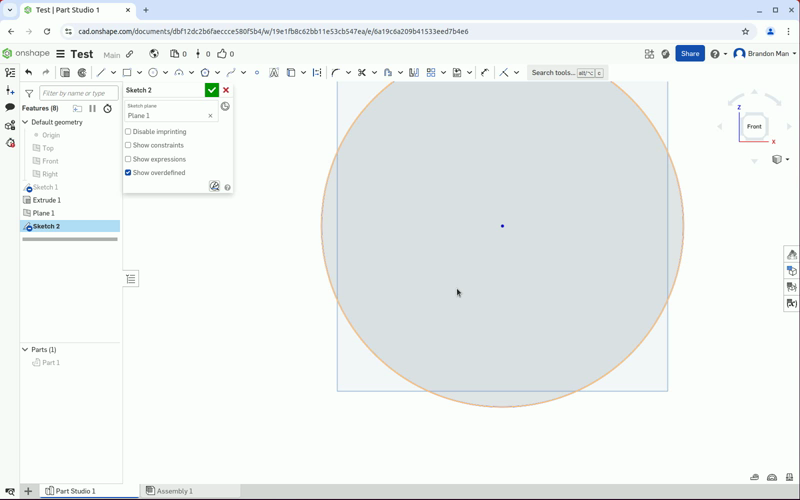
click(457, 288)
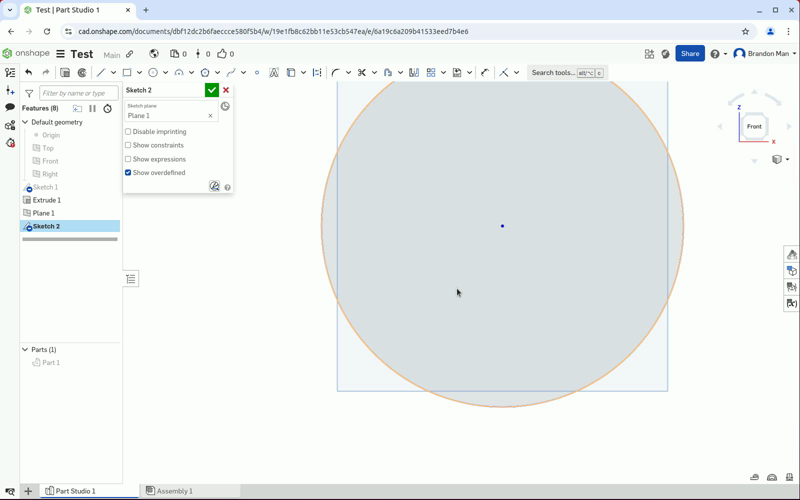
scroll(-6)
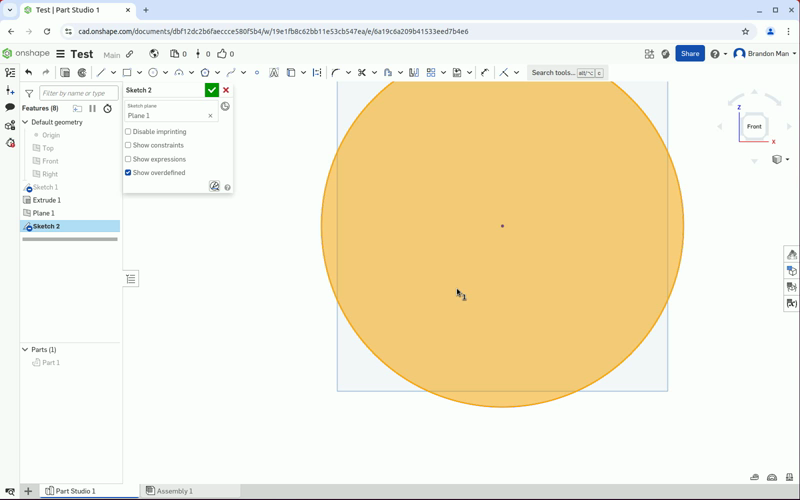
scroll(-6)
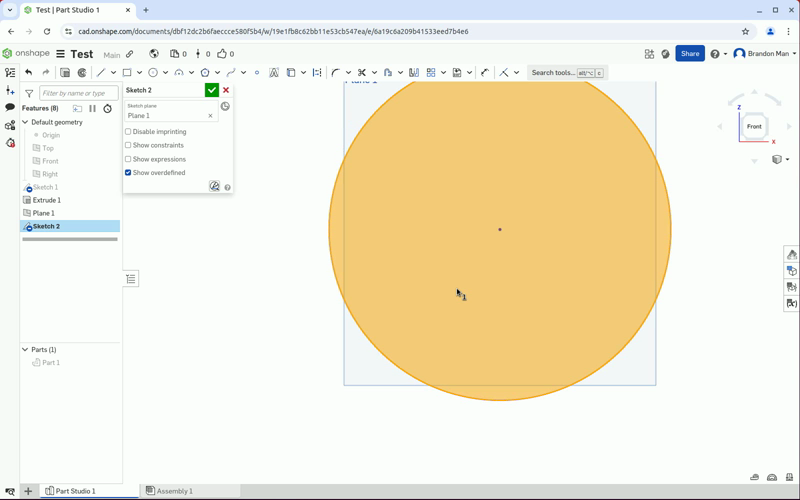
scroll(-6)
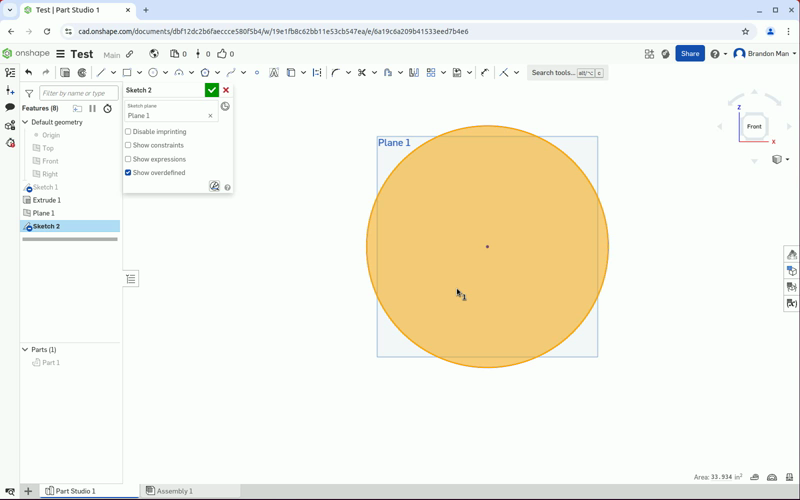
scroll(-6)
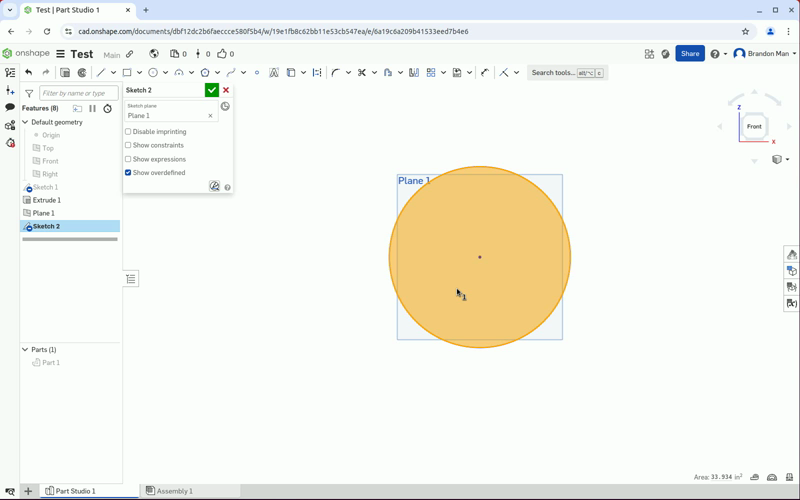
scroll(-6)
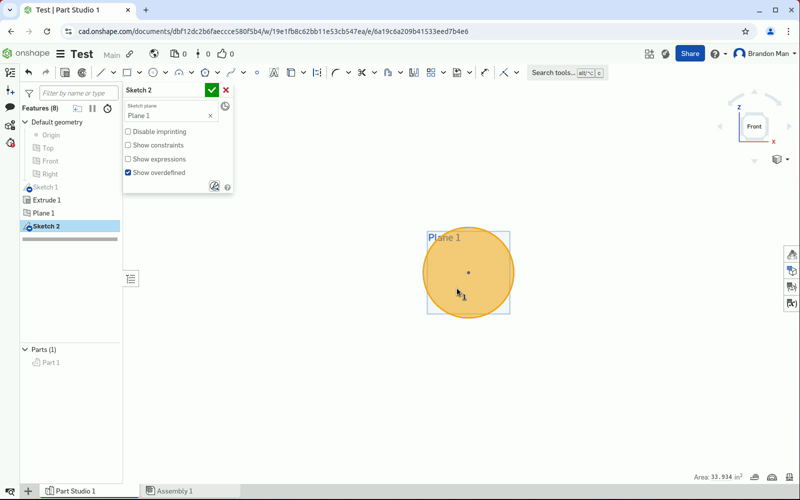
scroll(-6)
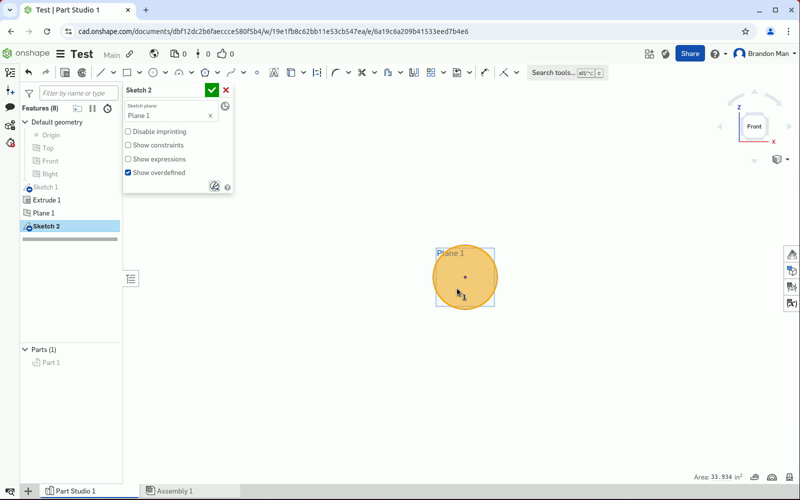
scroll(-6)
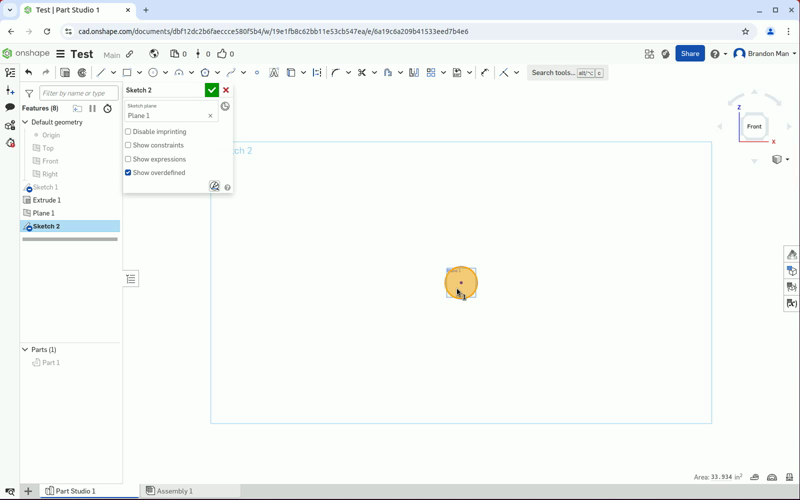
mouse_move(73, 352)
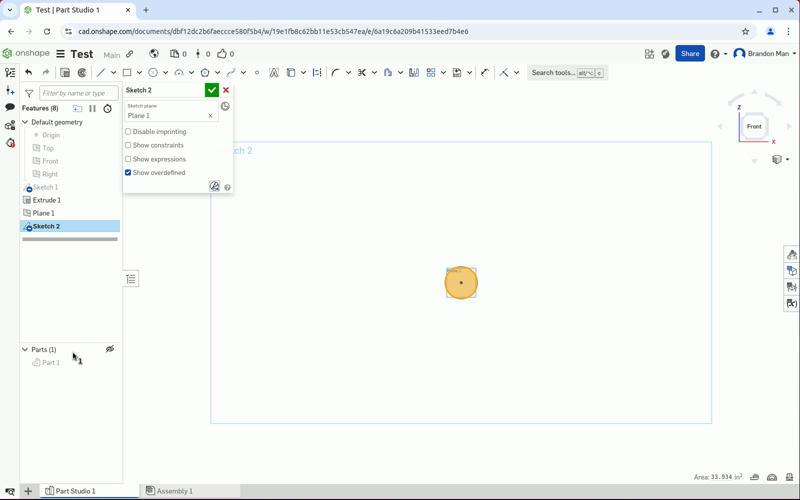
key(shift+y)
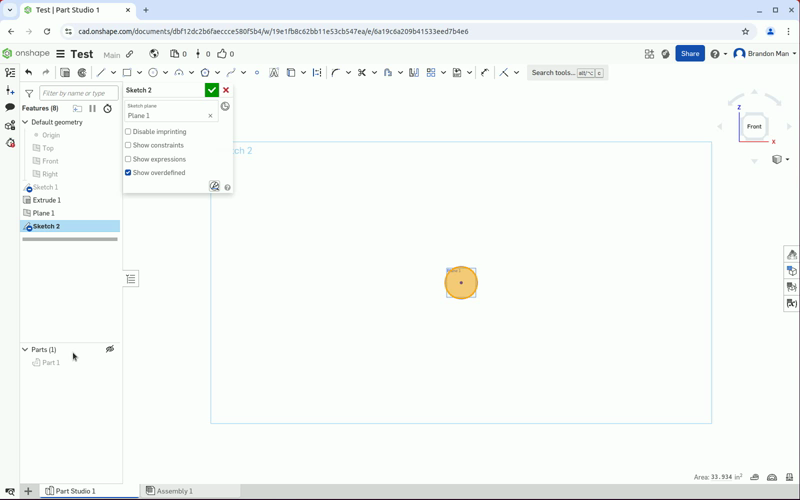
key(shift+e)
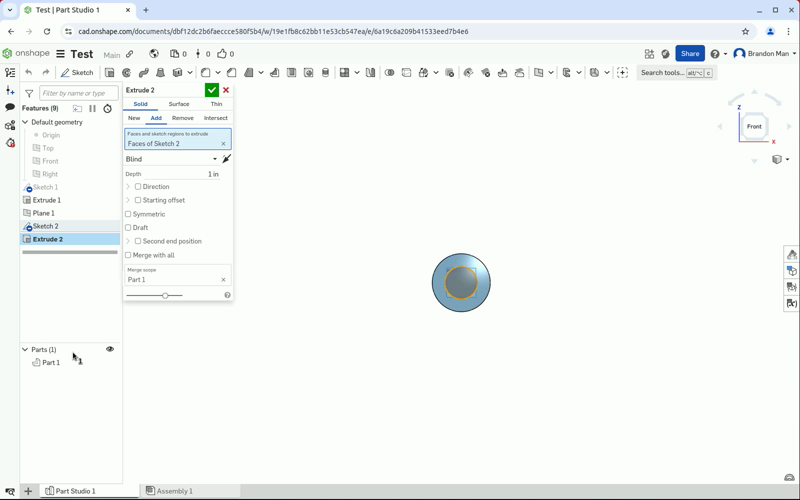
mouse_move(143, 106)
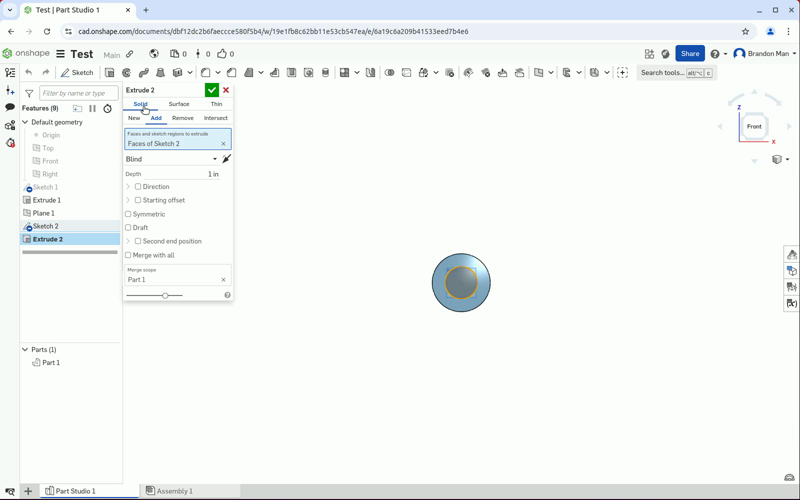
click(143, 106)
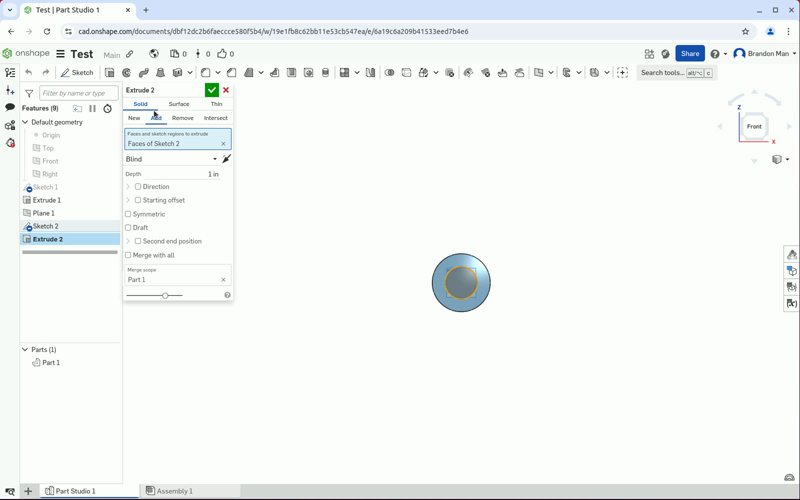
mouse_move(186, 120)
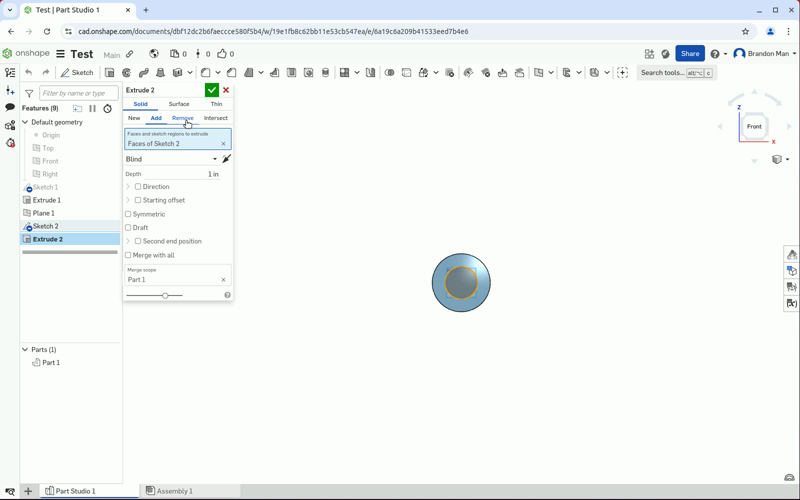
click(186, 120)
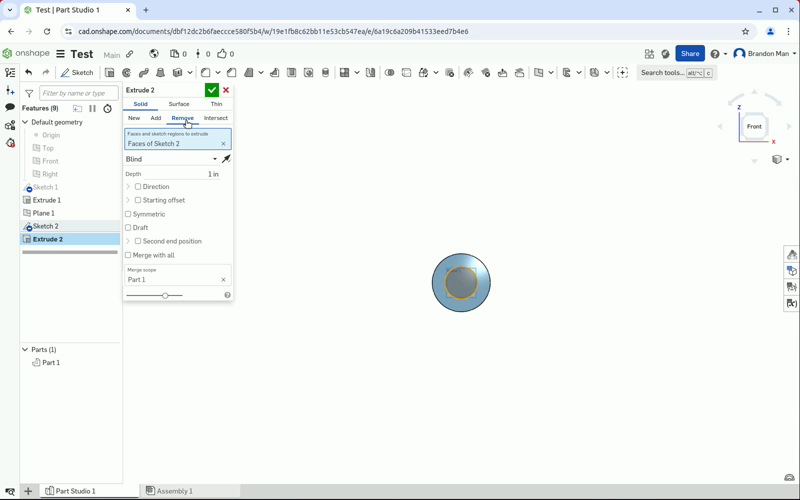
key(tab, 4)
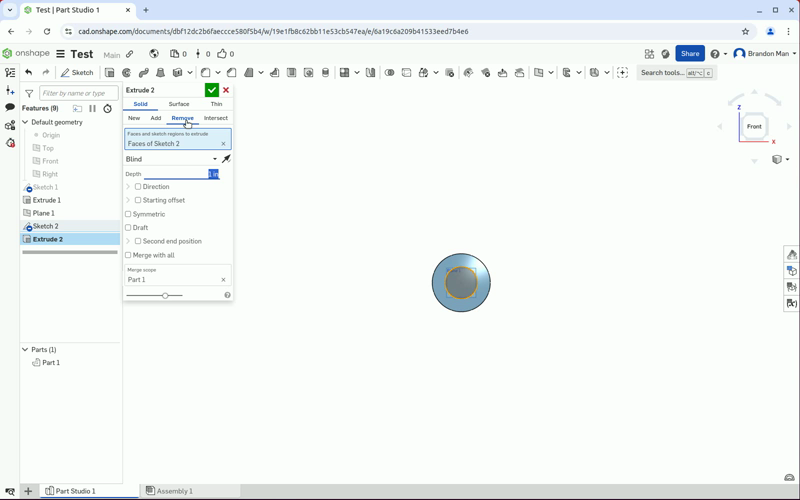
text(23.108)
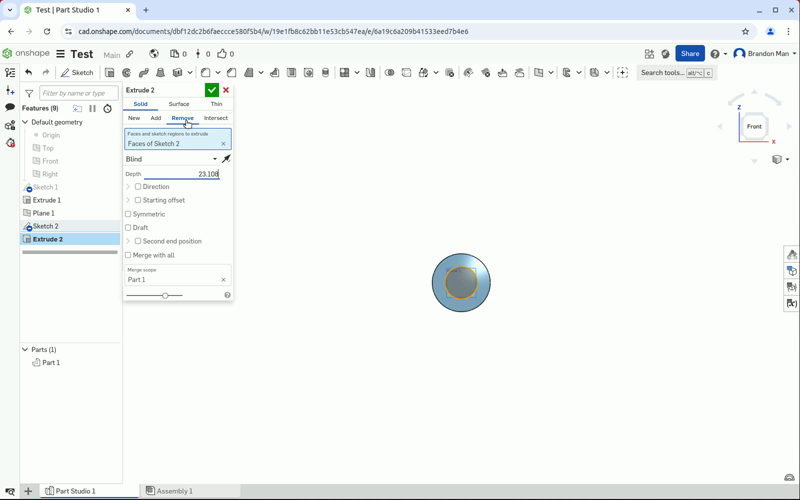
key(tab, 6)
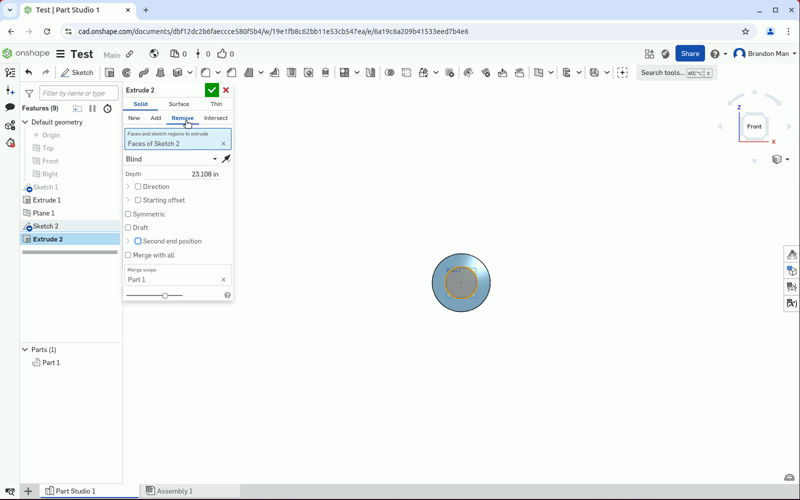
key(space)
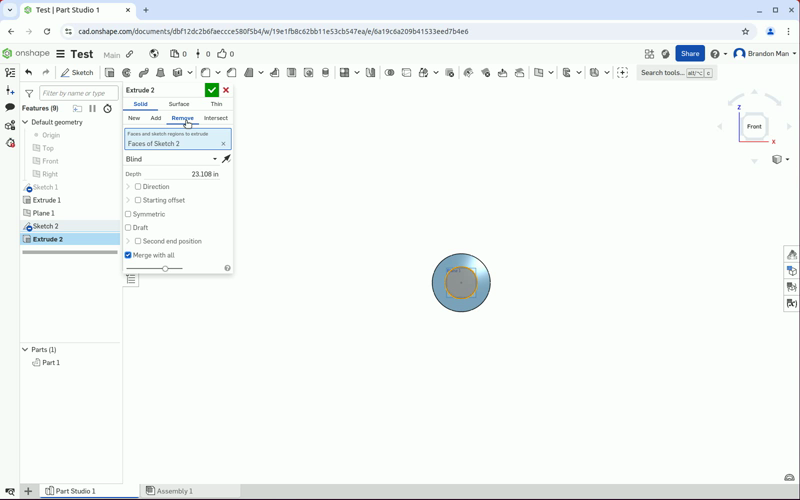
key(enter)
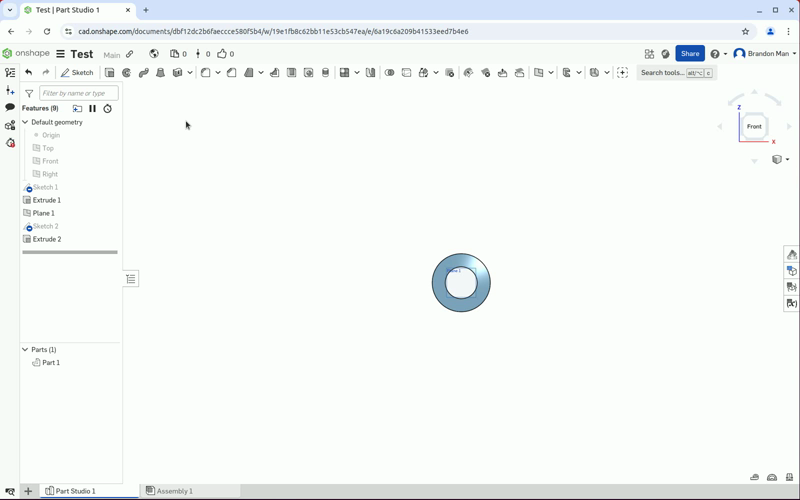
key(shift+h)
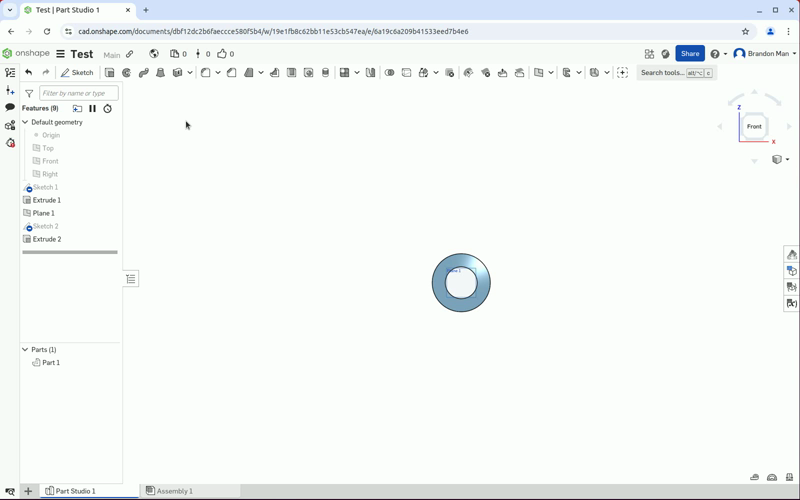
key(shift+h)
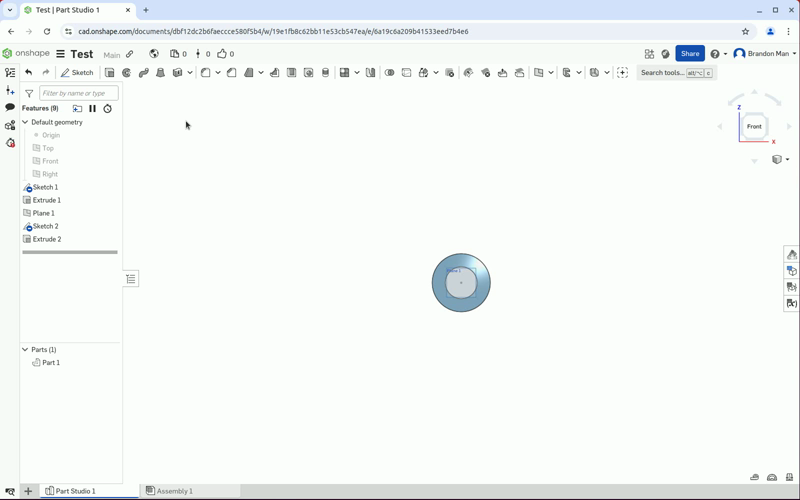
key(shift+7)
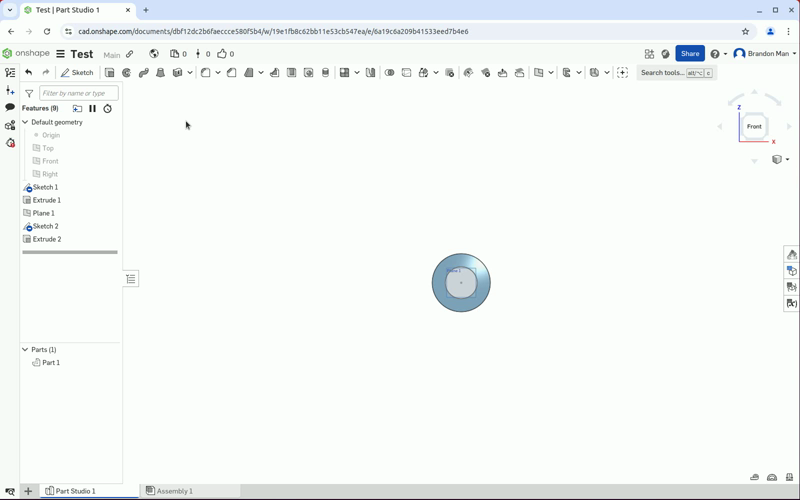
key(left, 2)
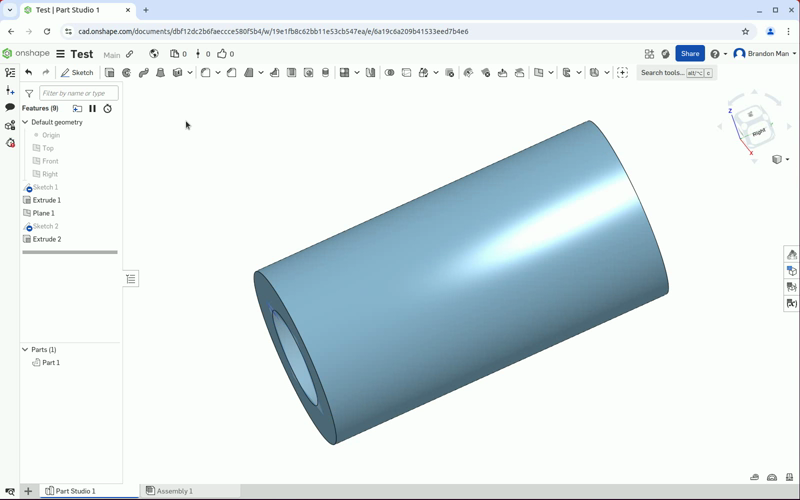
key(down, 2)
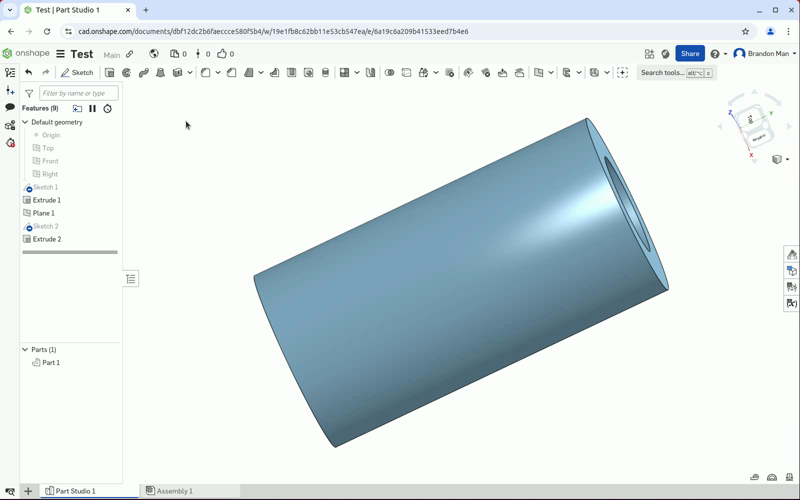
key(up, 2)
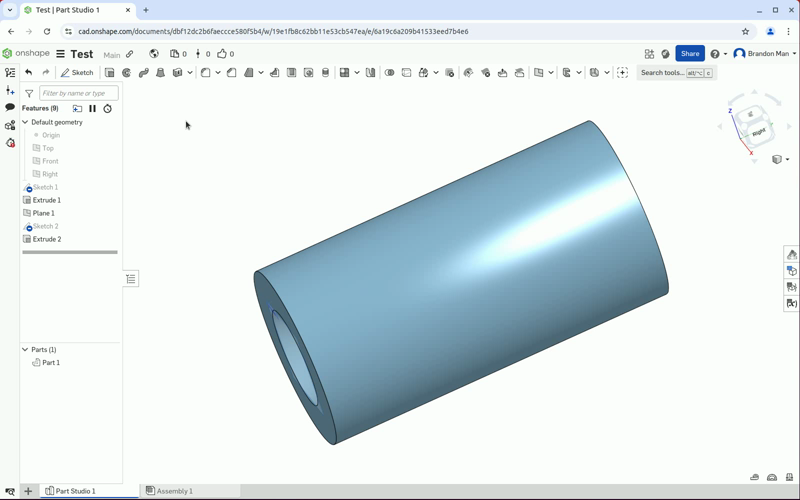
key(right, 2)
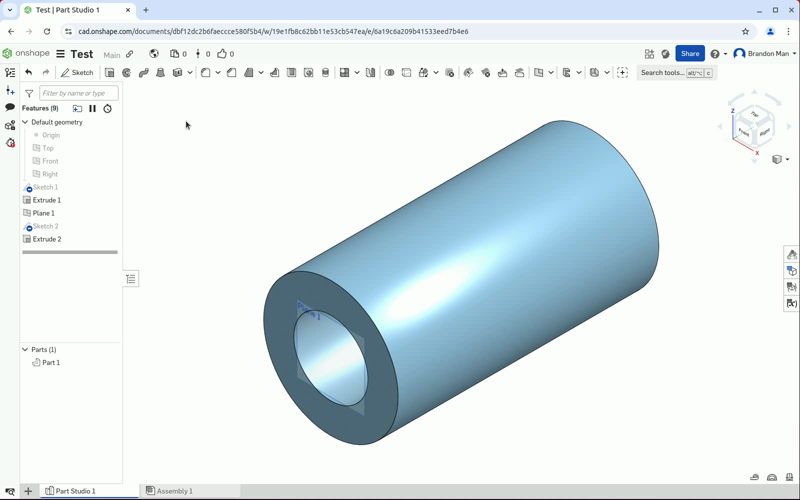
mouse_move(73, 189)
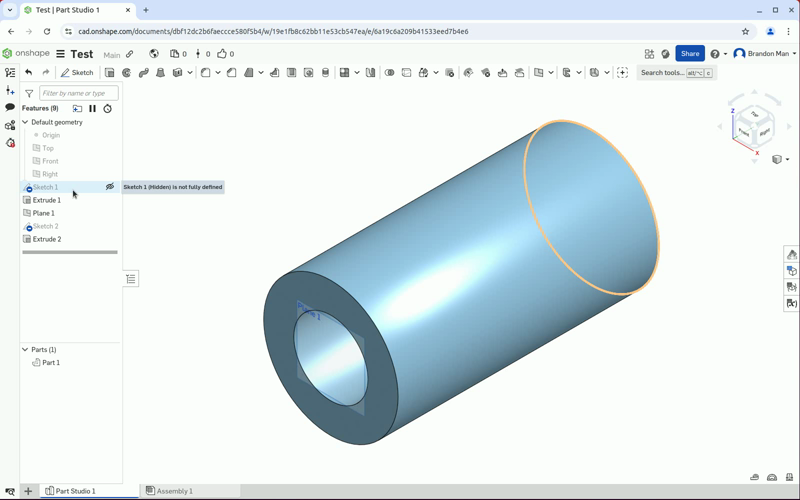
click(73, 189)